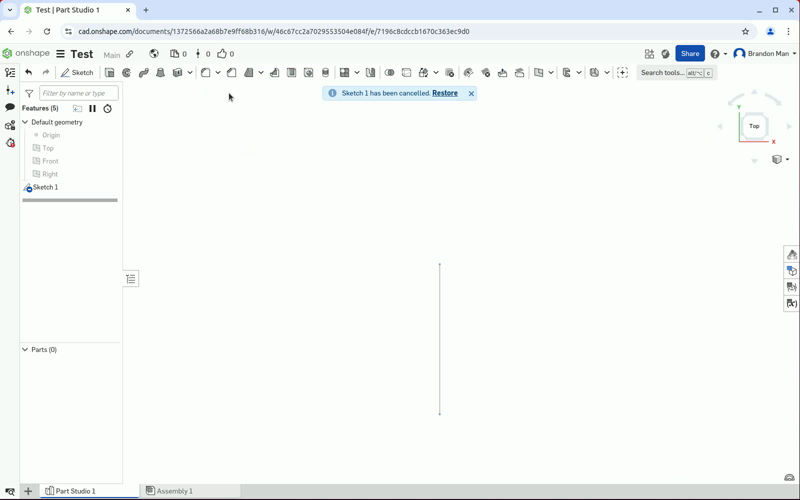
key(shift+h)
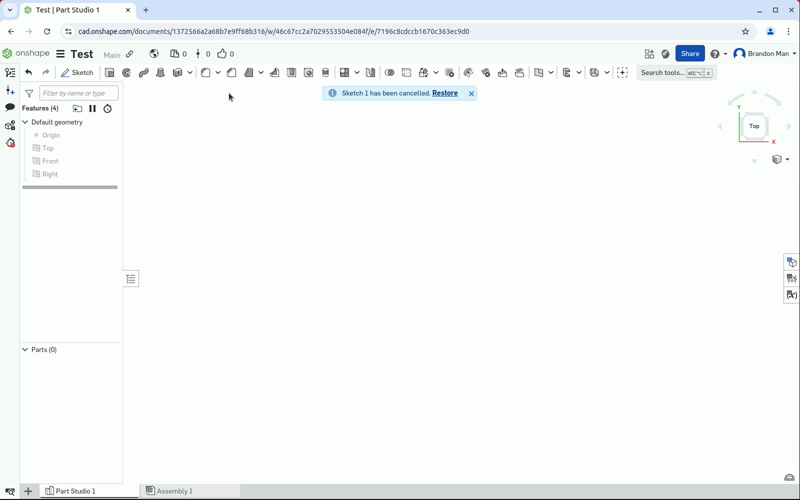
mouse_move(73, 352)
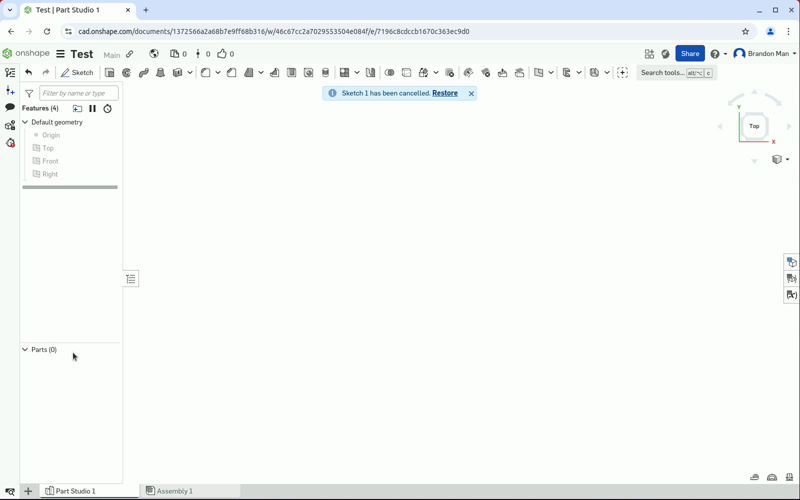
key(y)
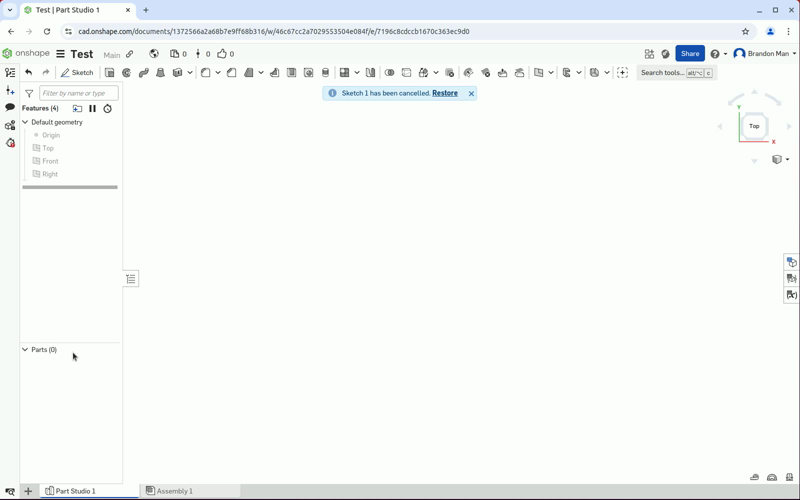
key(shift+p)
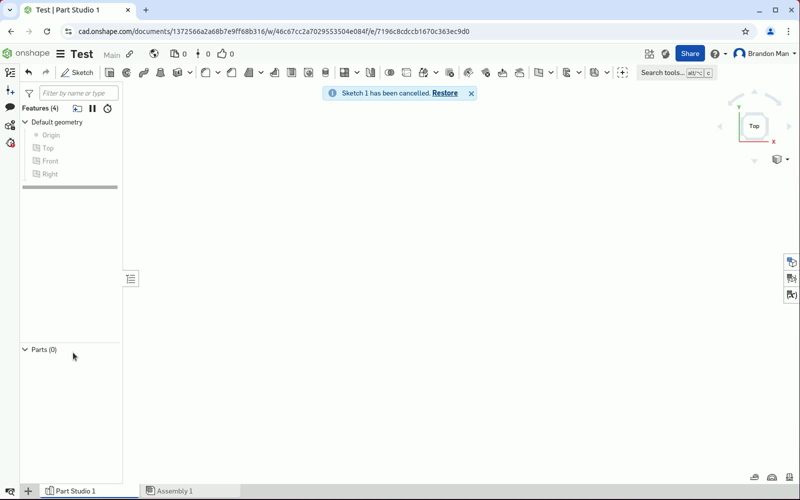
key(space)
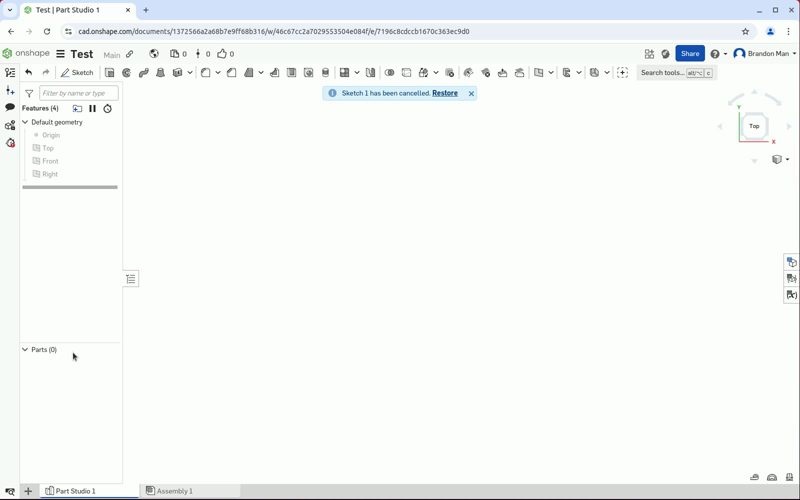
key_down(shift)
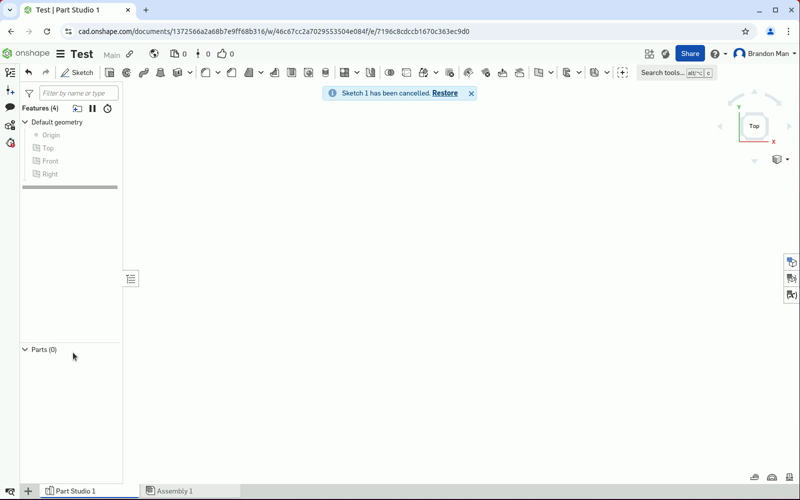
key(up)
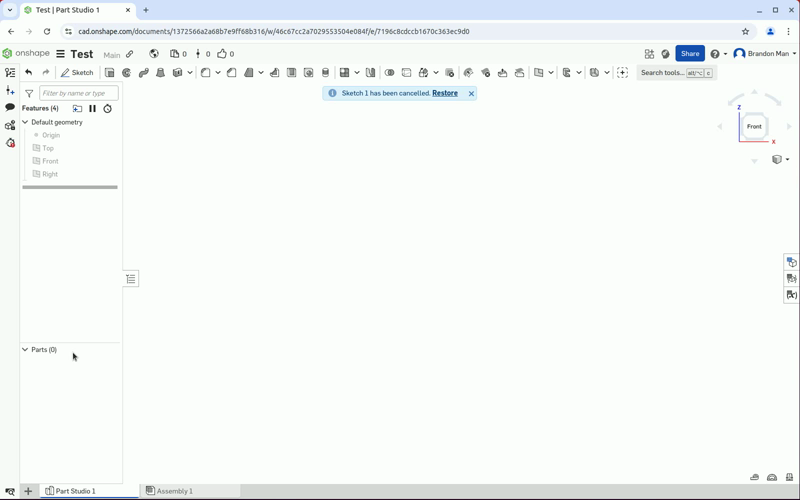
key_up(shift)
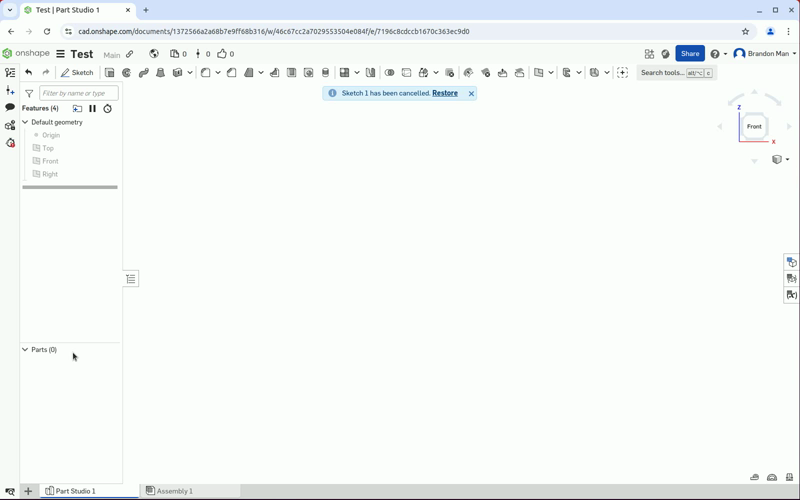
mouse_move(73, 352)
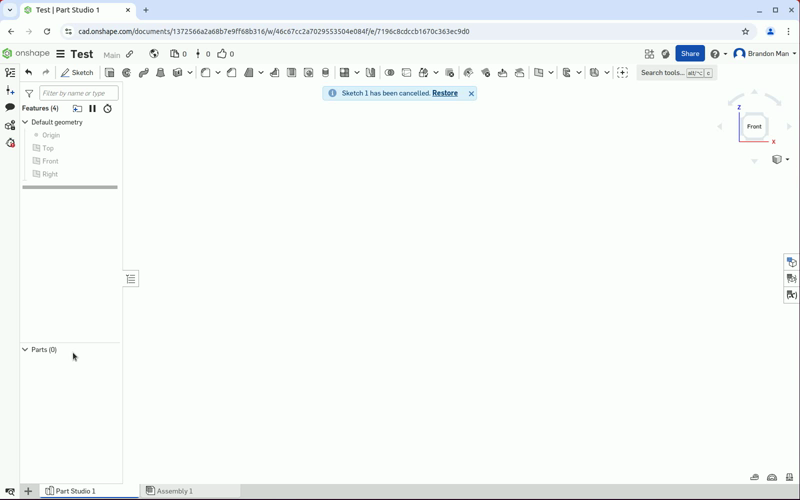
key(shift+y)
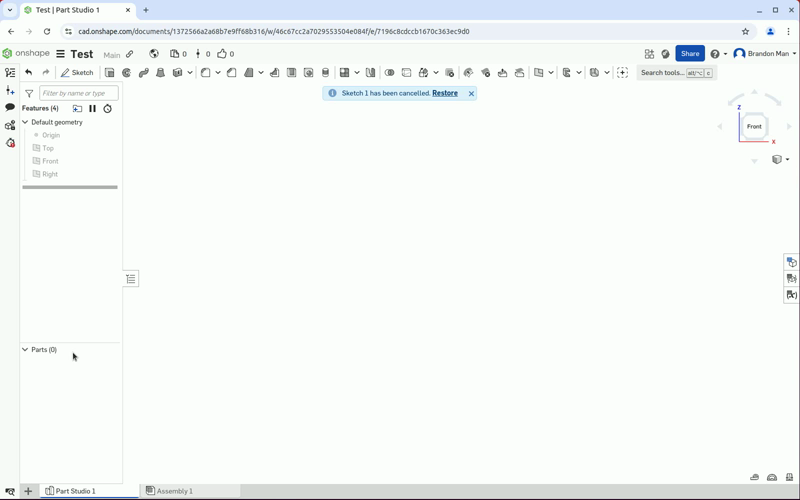
key(shift+s)
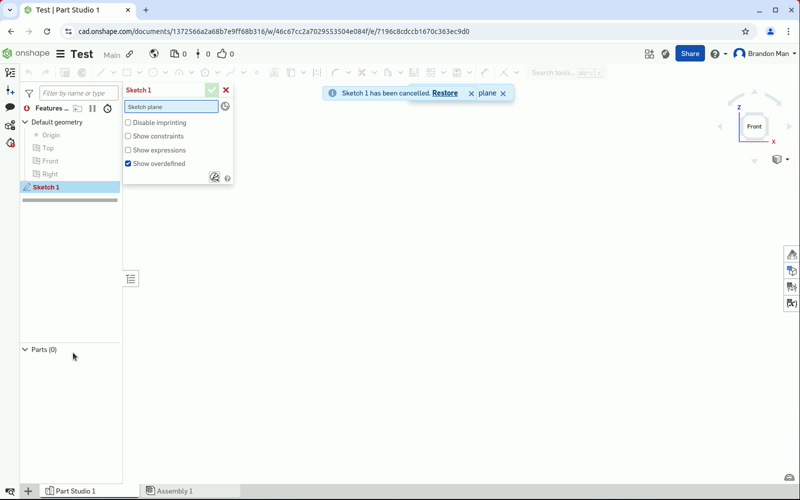
mouse_move(73, 163)
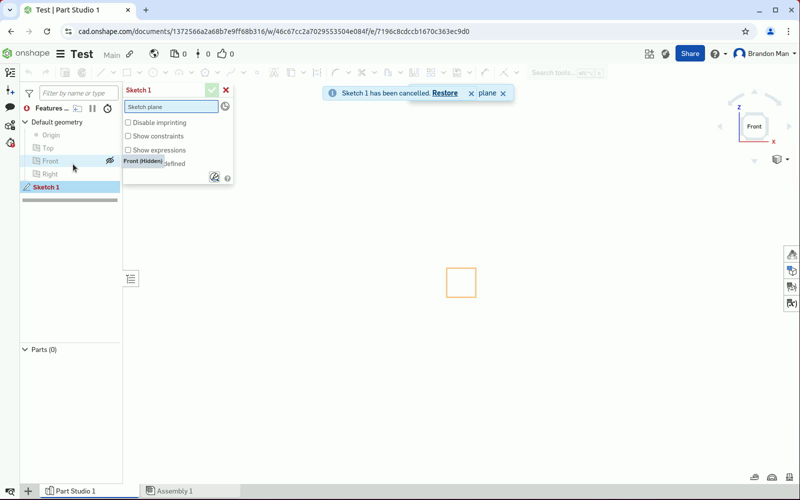
click(73, 163)
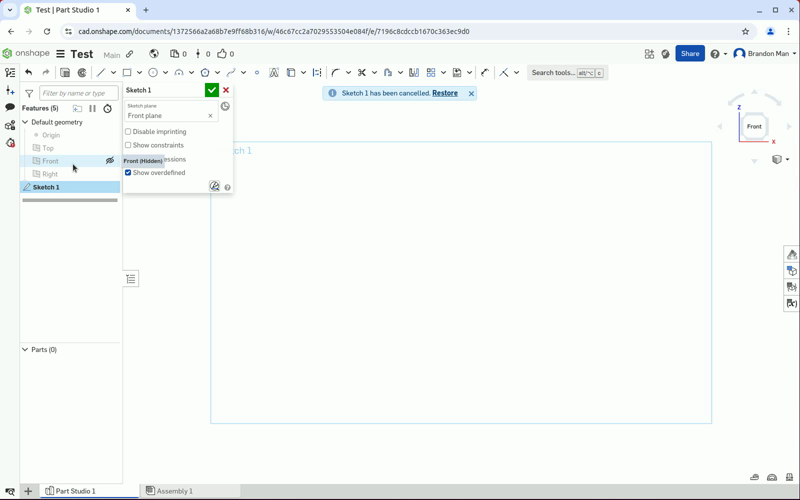
mouse_move(73, 352)
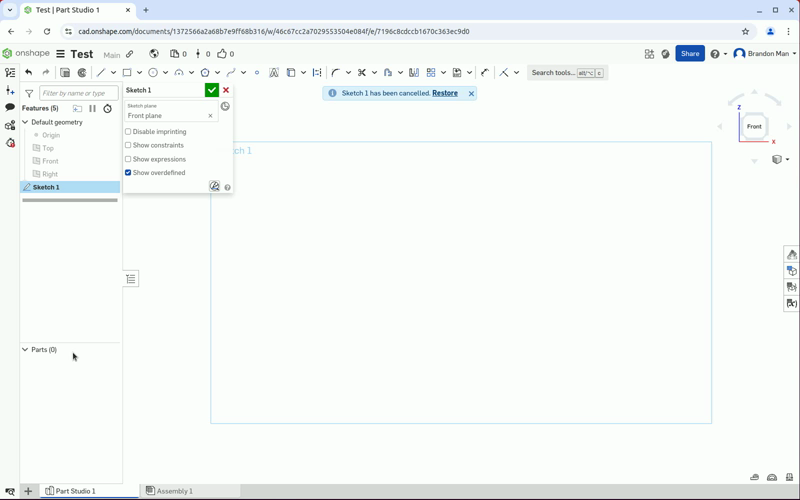
key(y)
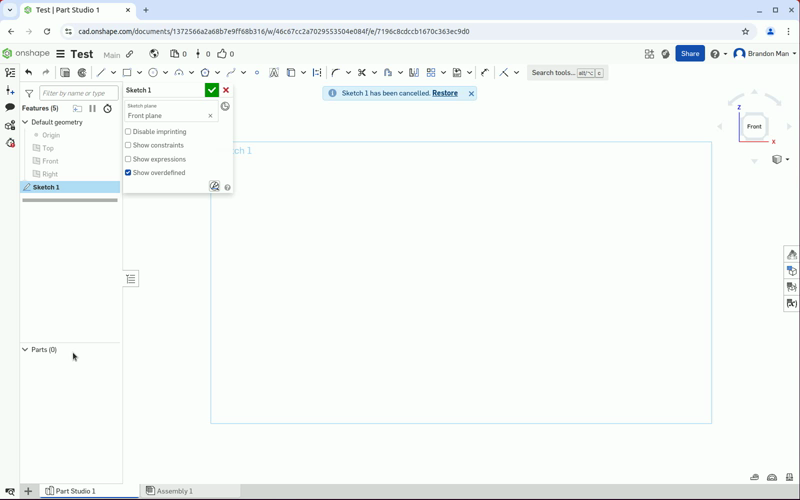
key(c)
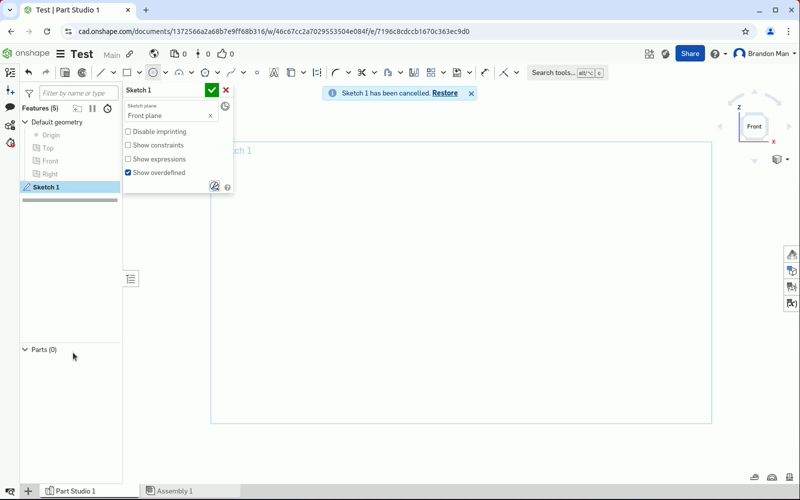
key_down(shift)
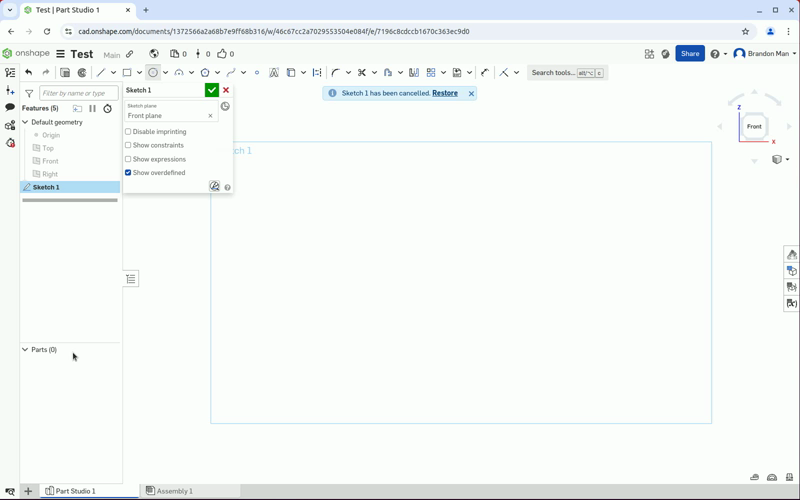
mouse_move(461, 282)
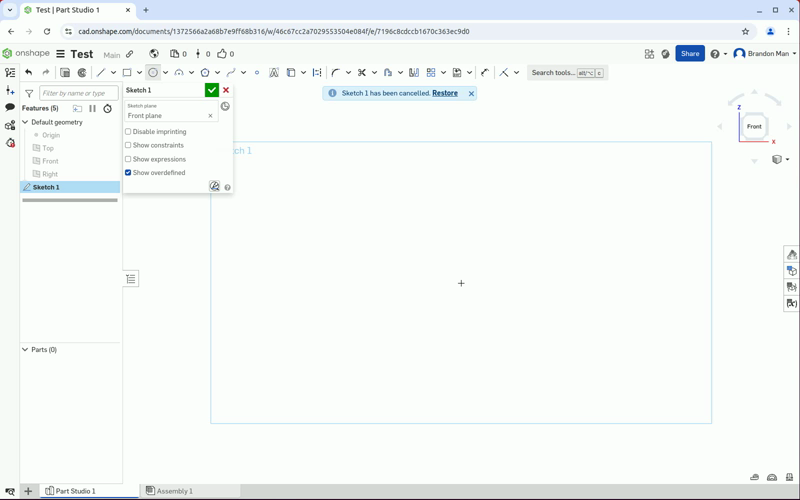
click(461, 282)
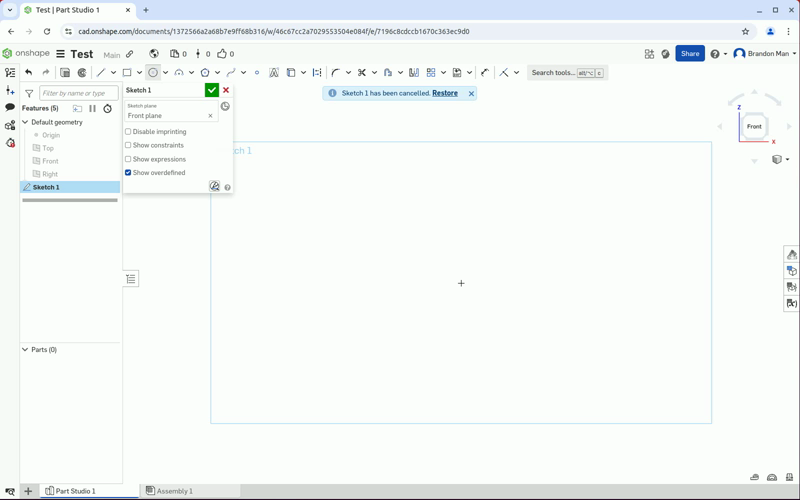
key_up(shift)
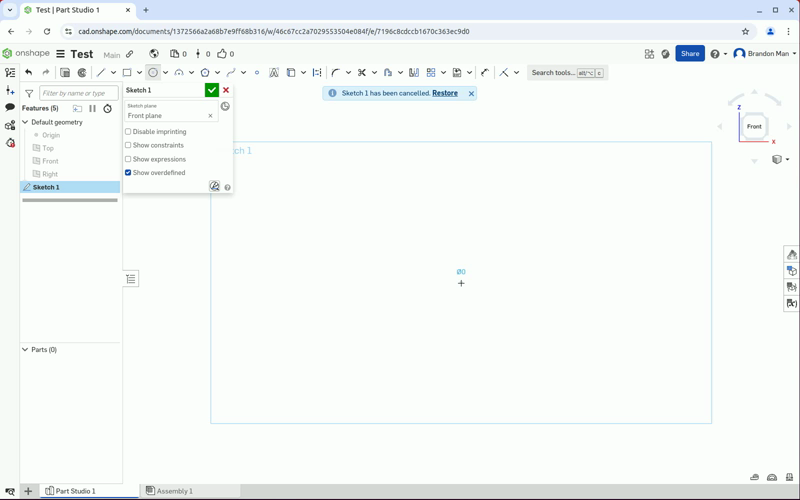
mouse_move(497, 282)
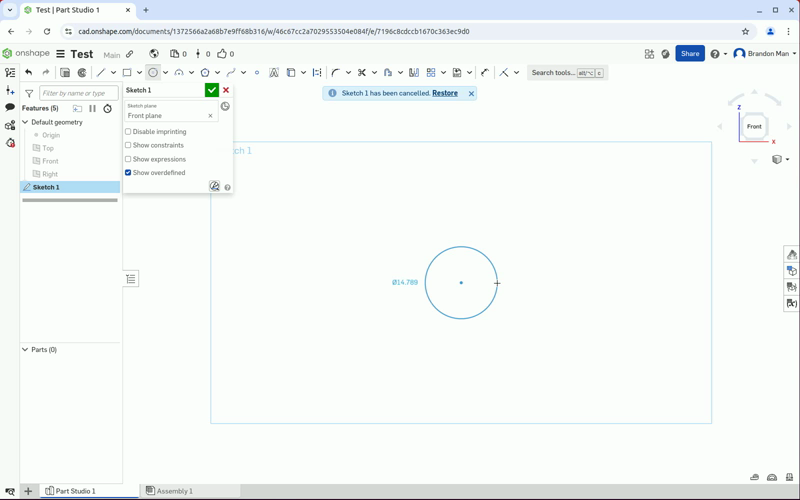
click(497, 282)
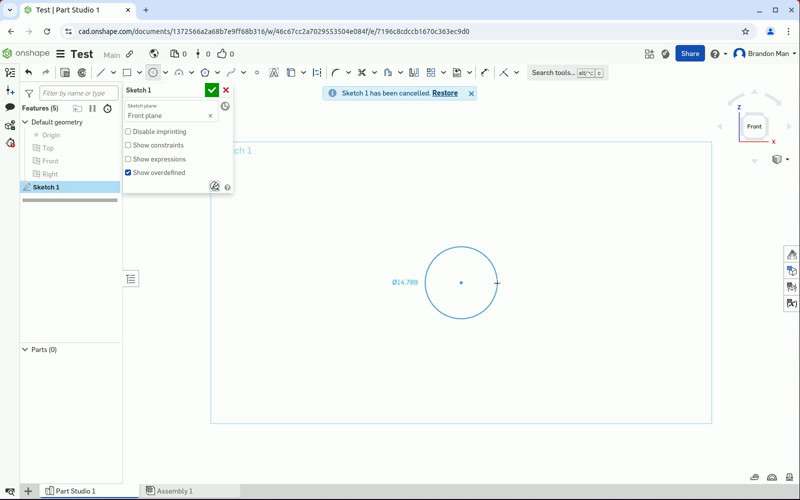
key(esc)
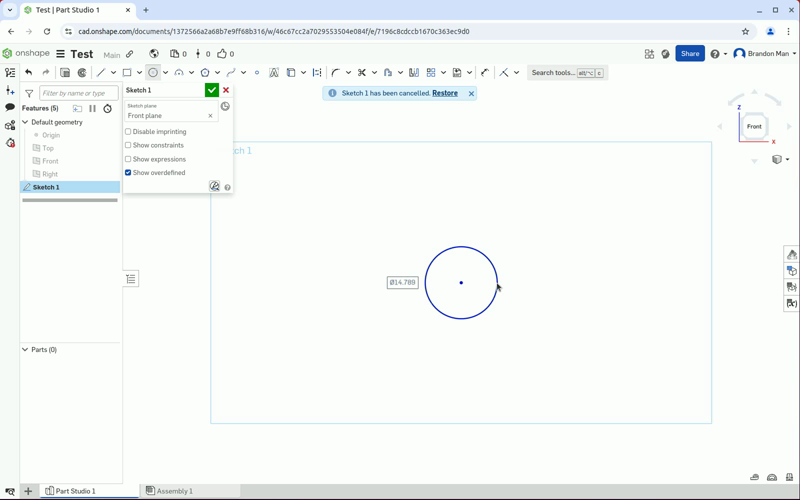
key(c)
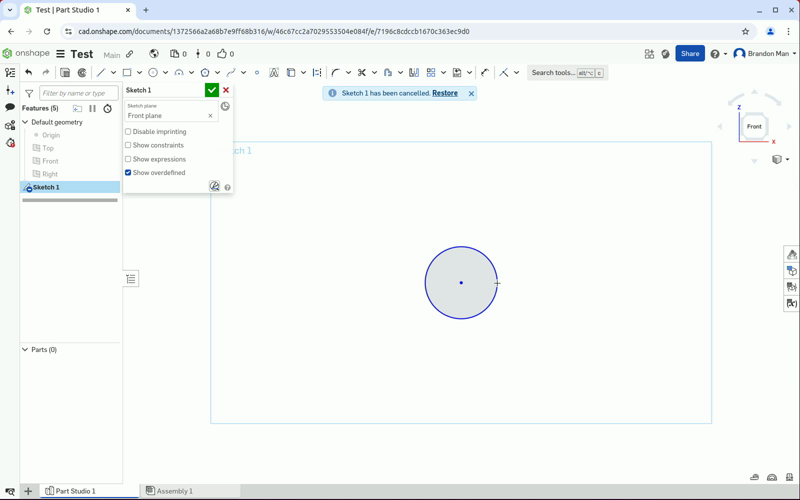
key_down(shift)
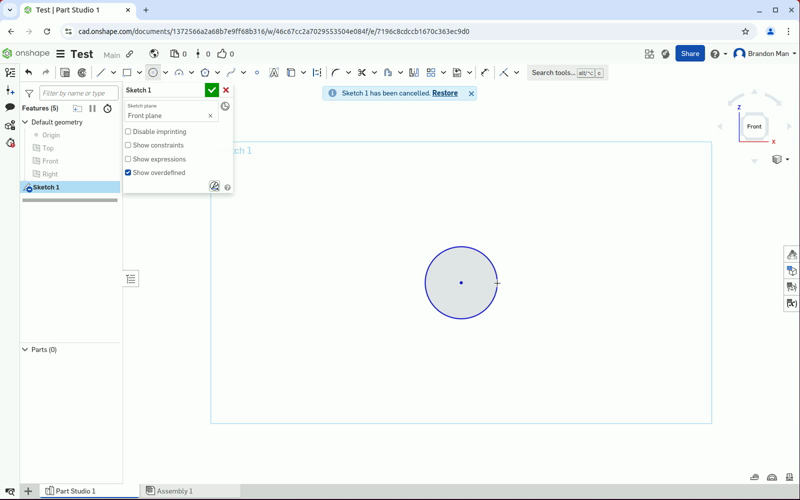
mouse_move(461, 282)
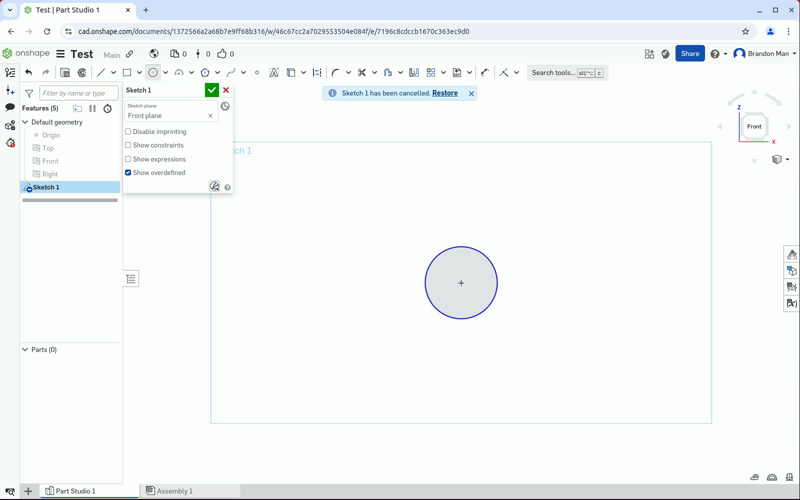
click(461, 282)
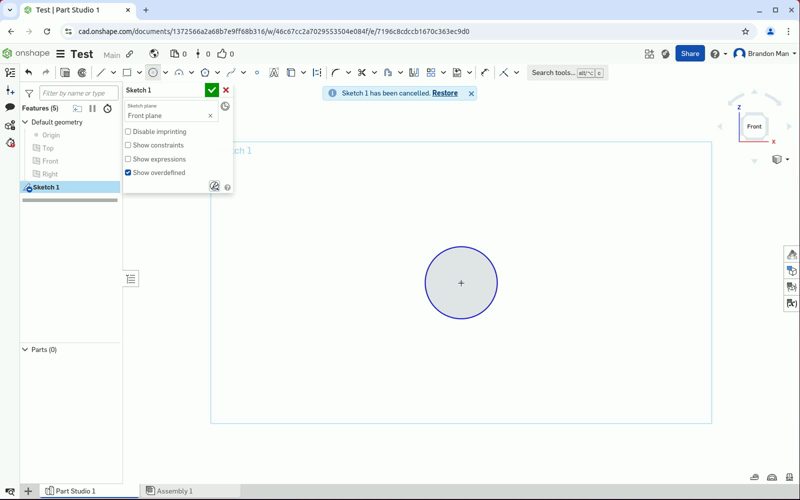
key_up(shift)
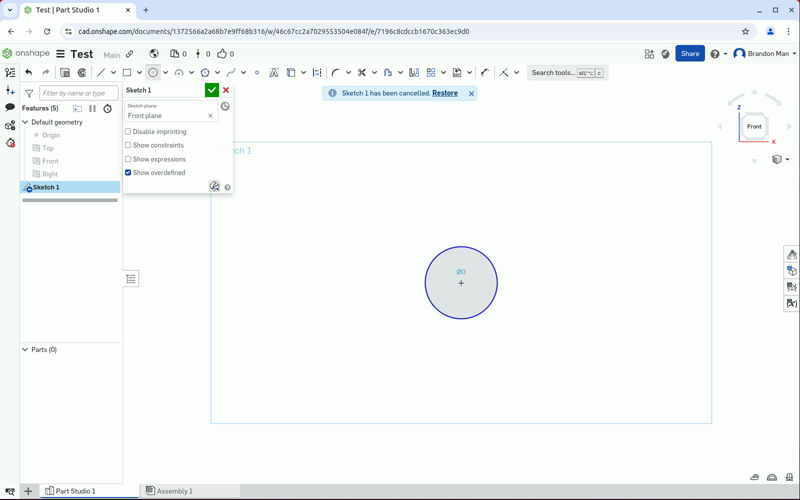
mouse_move(479, 282)
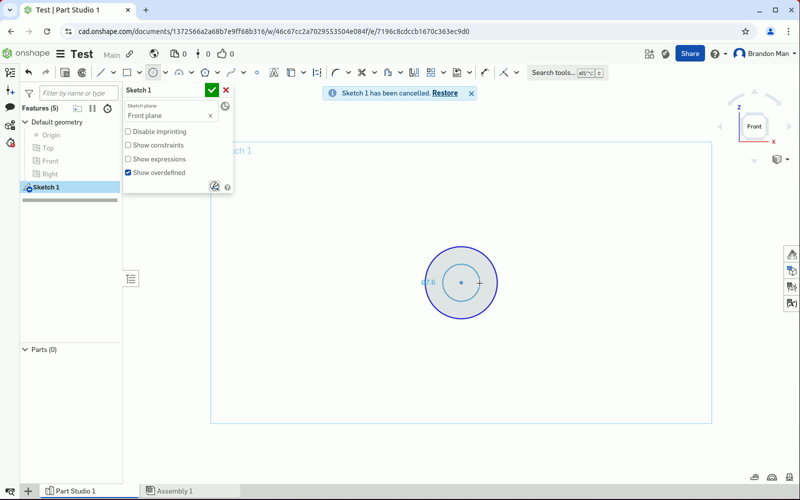
click(479, 282)
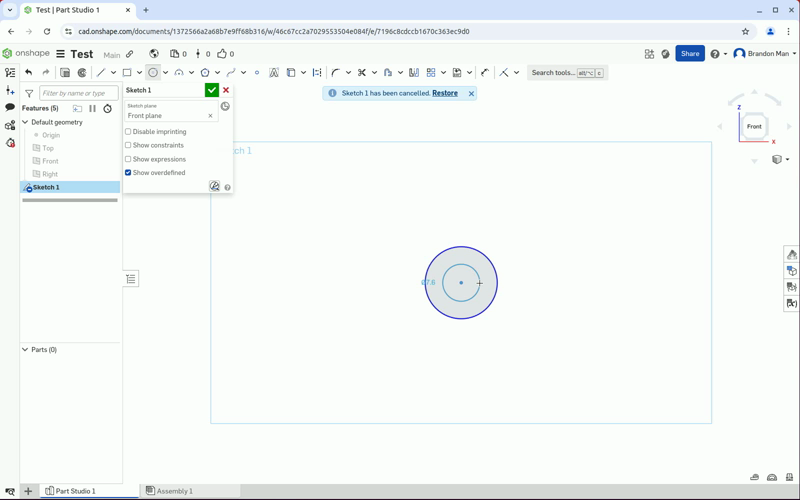
key(esc)
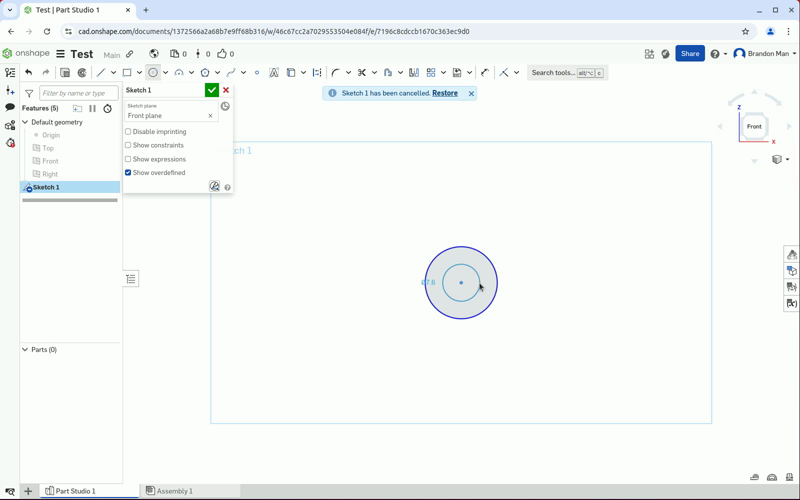
mouse_move(436, 271)
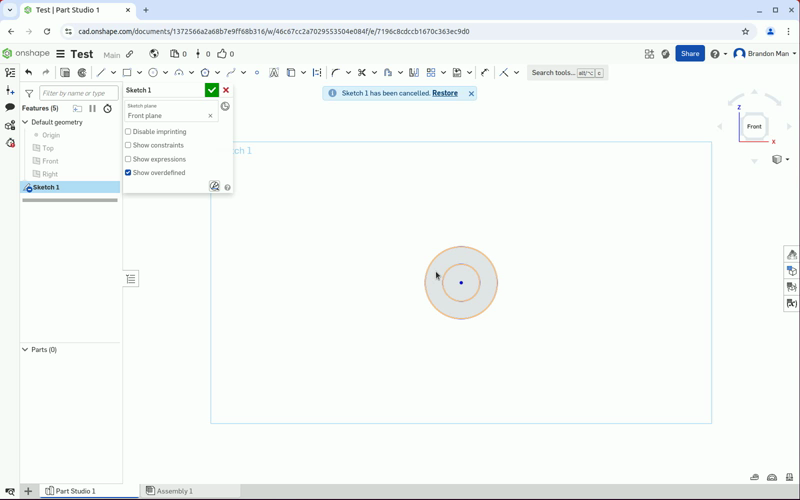
click(436, 271)
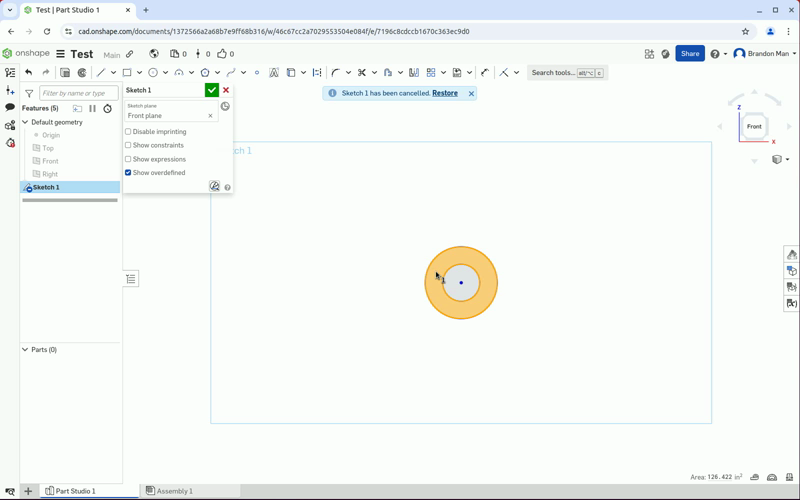
mouse_move(73, 352)
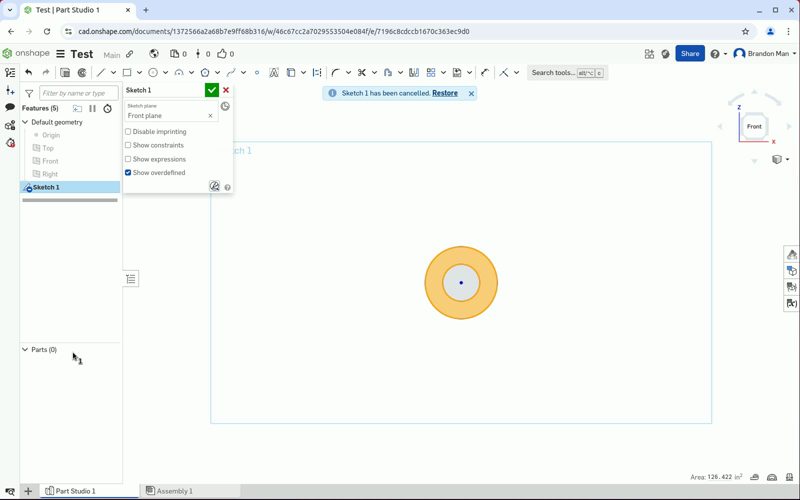
key(shift+y)
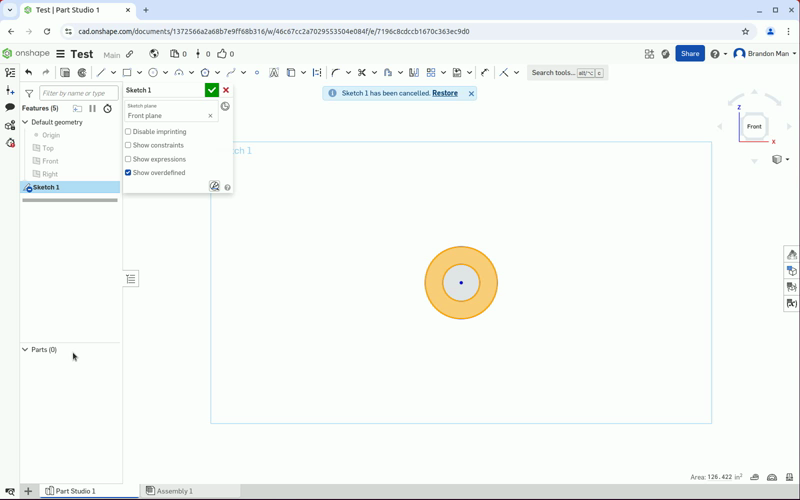
key(shift+e)
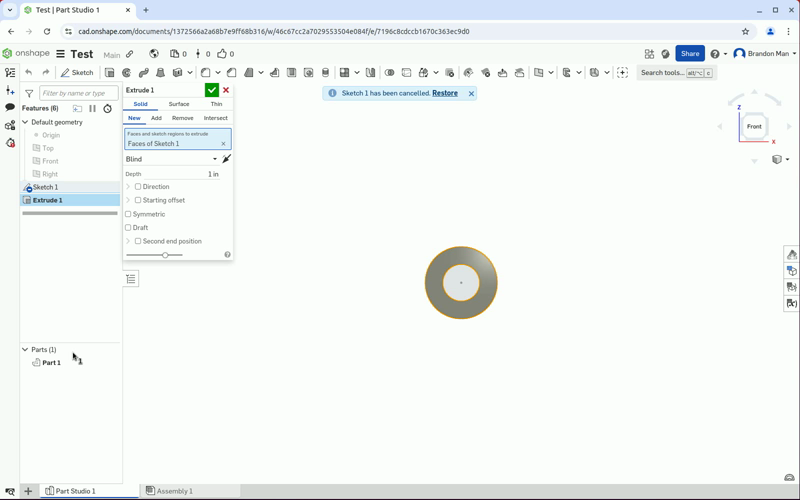
mouse_move(143, 106)
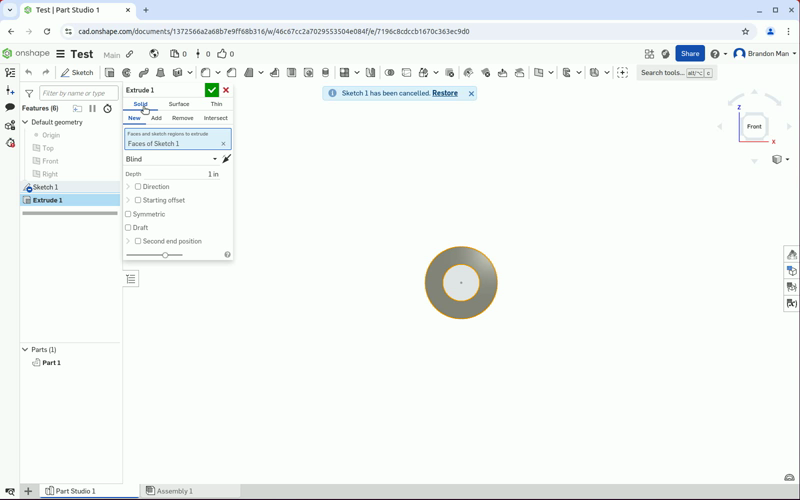
click(143, 106)
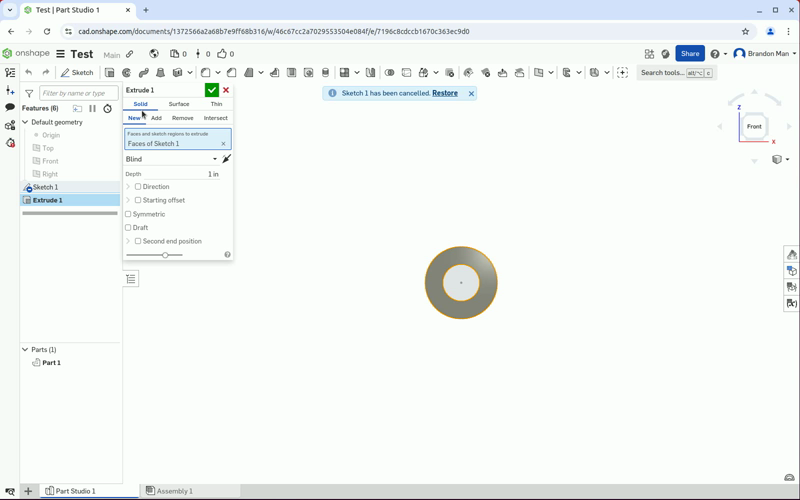
mouse_move(137, 120)
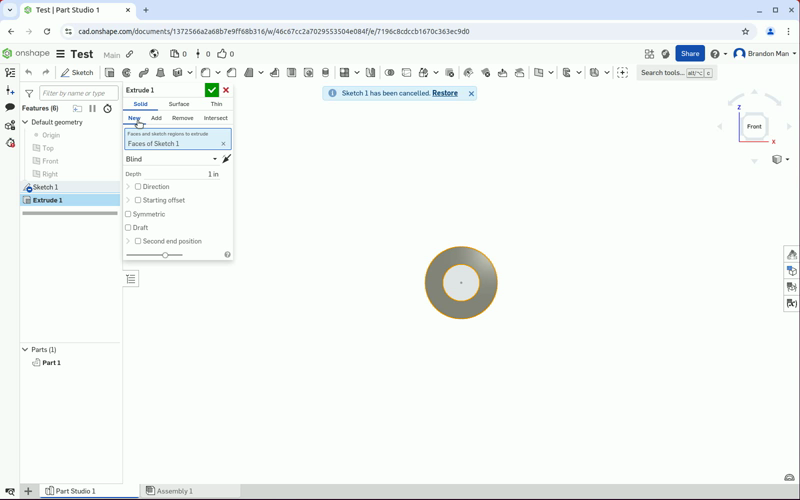
click(137, 120)
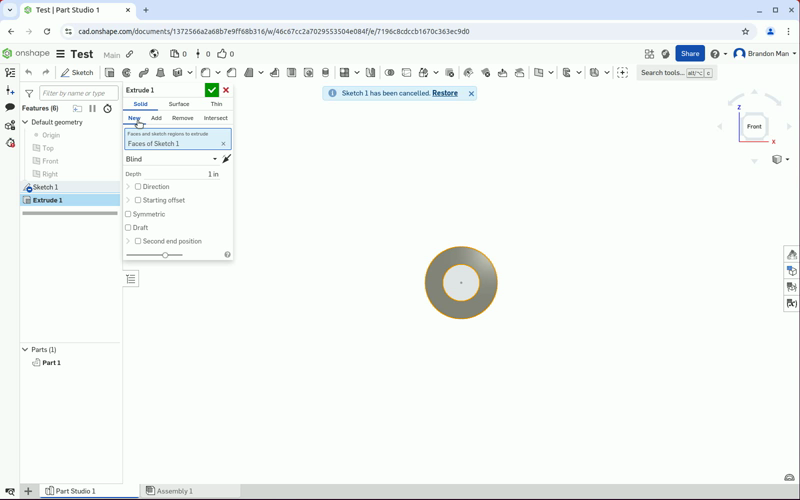
key(tab, 4)
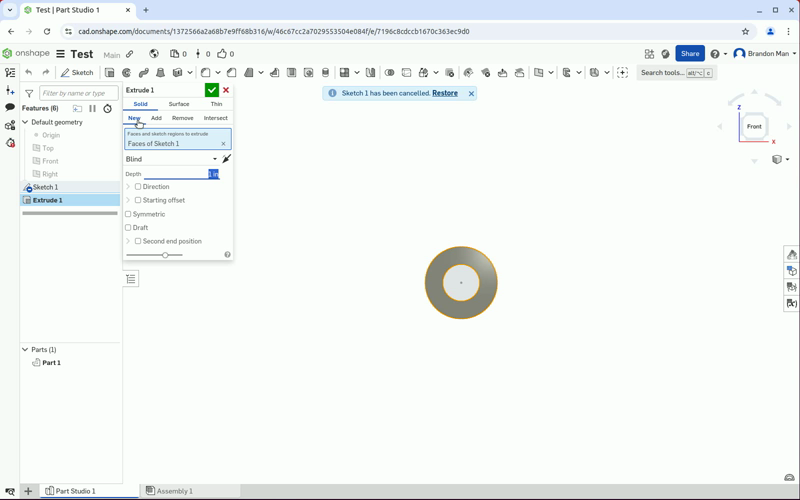
text(3.129)
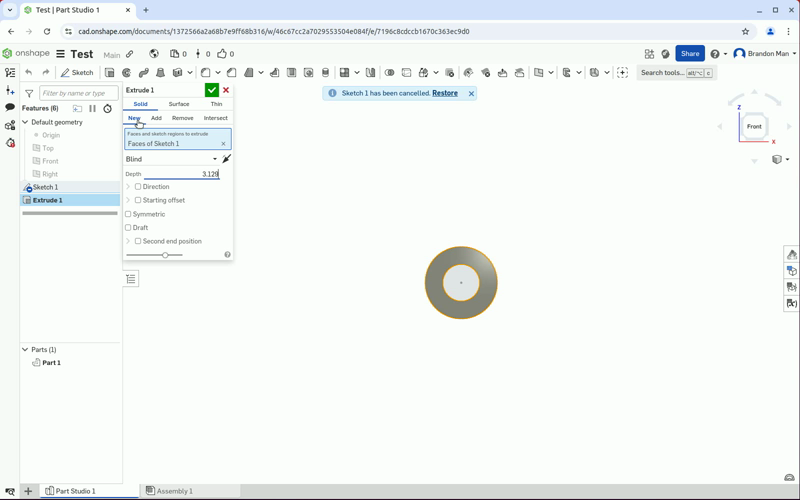
key(enter)
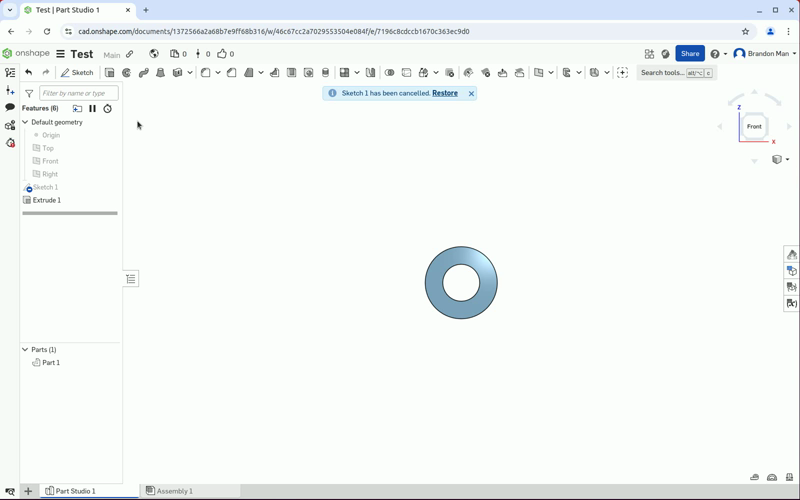
key(shift+h)
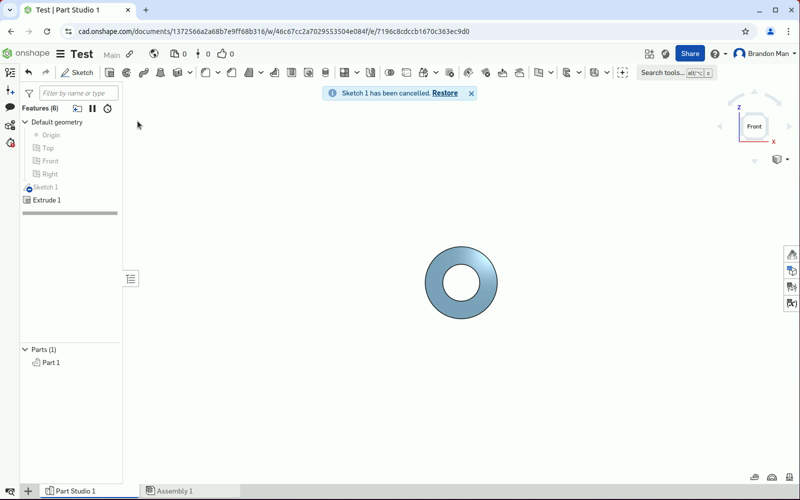
key(shift+h)
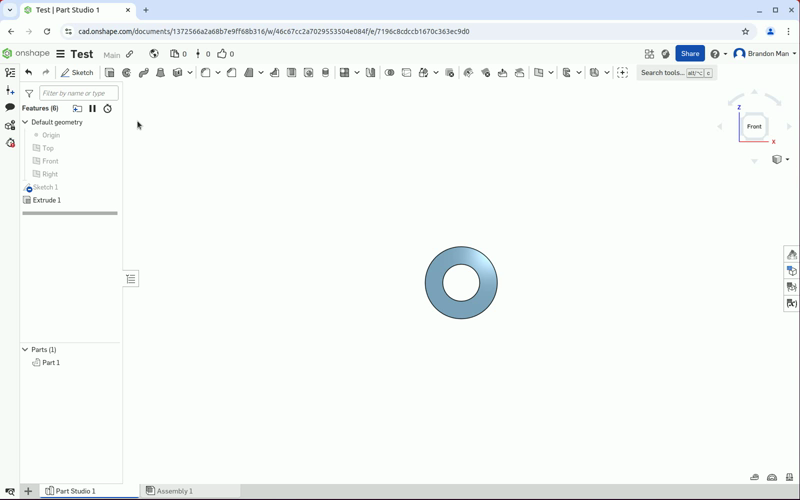
mouse_move(73, 189)
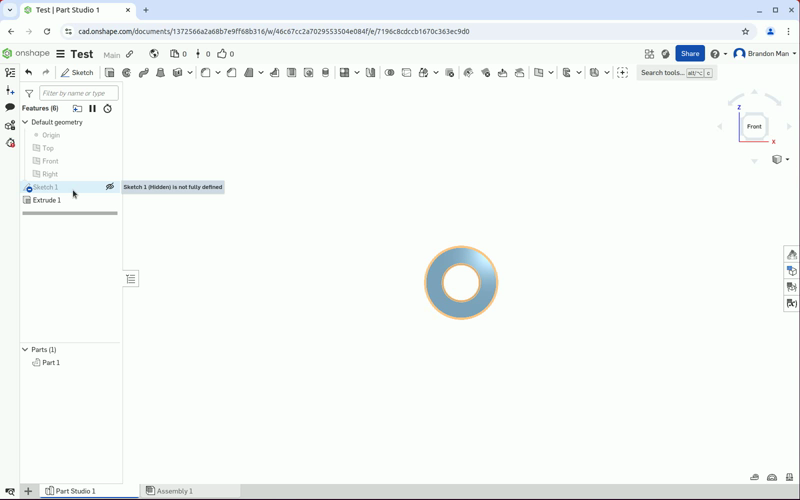
click(73, 189)
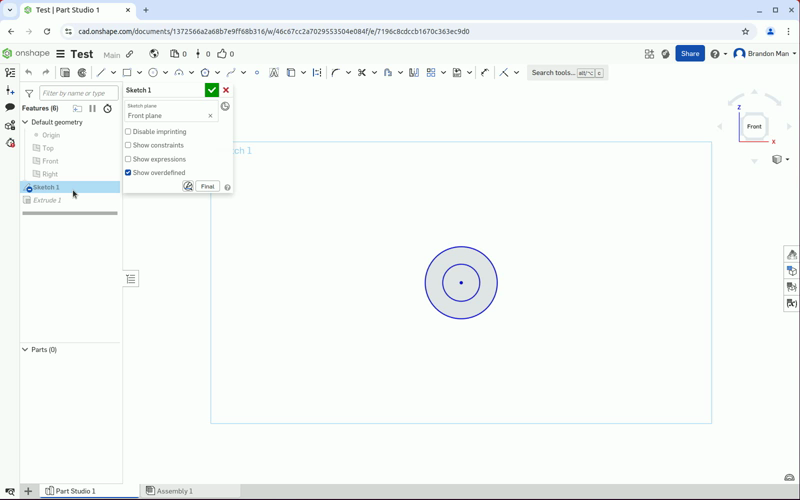
mouse_move(229, 92)
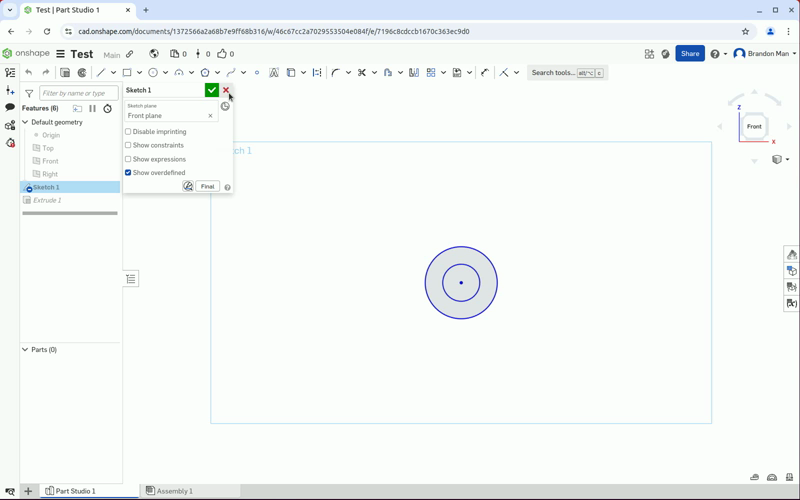
click(229, 92)
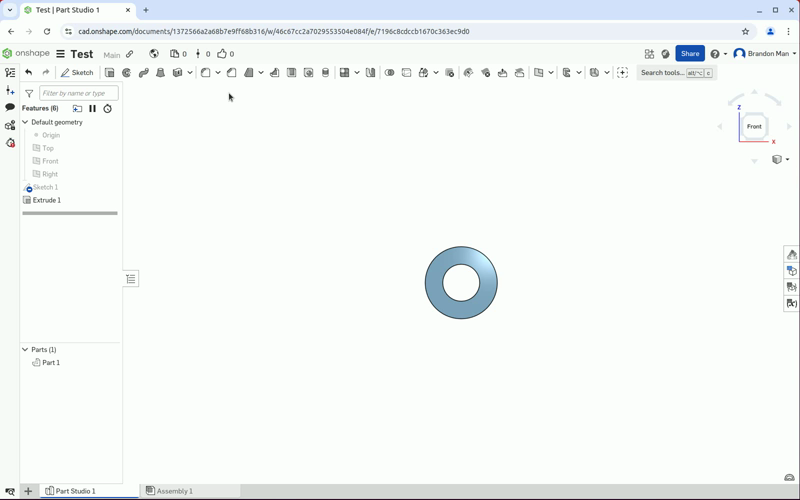
mouse_move(541, 75)
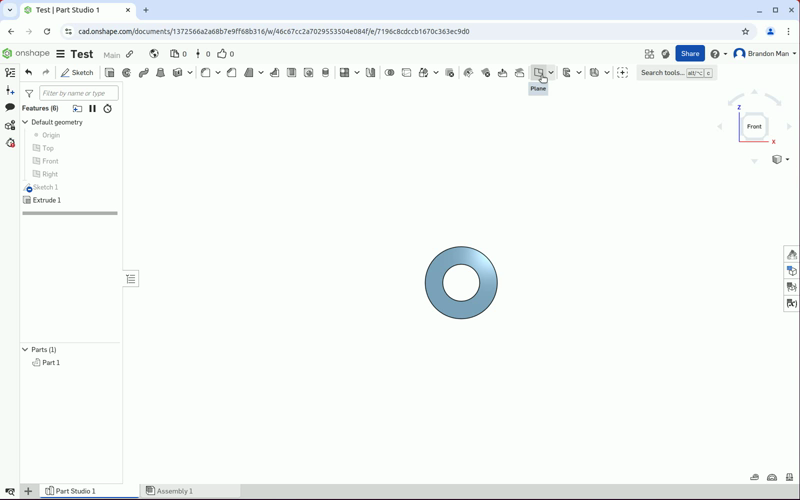
click(541, 75)
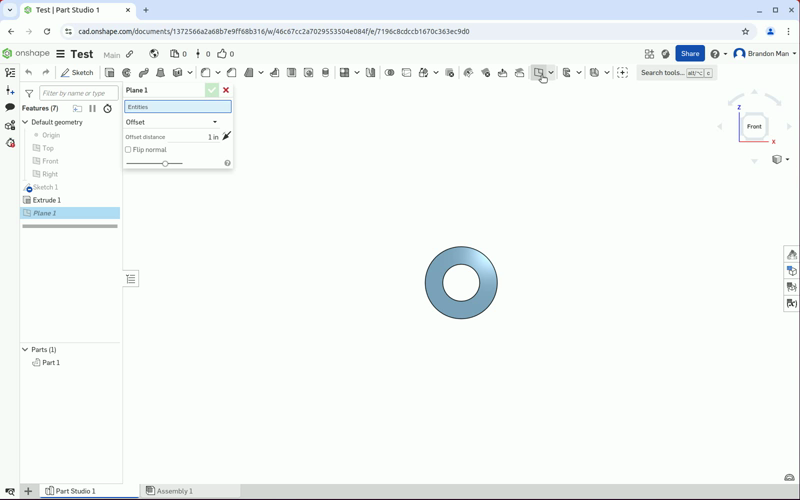
mouse_move(73, 163)
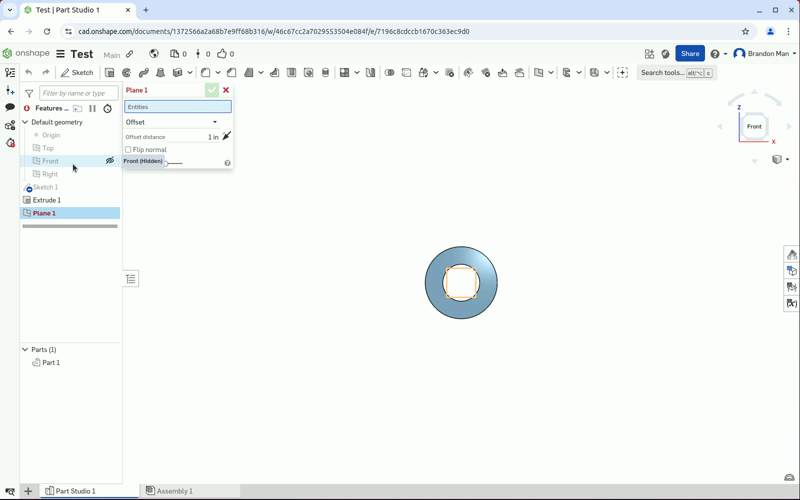
click(73, 163)
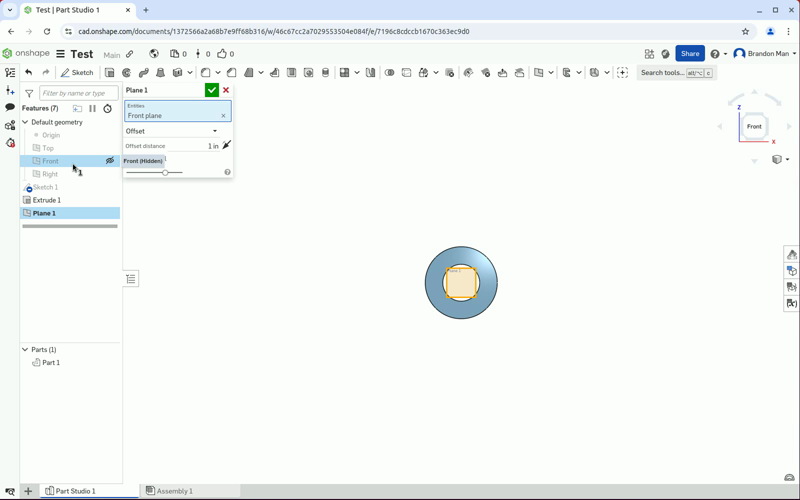
key(tab, 2)
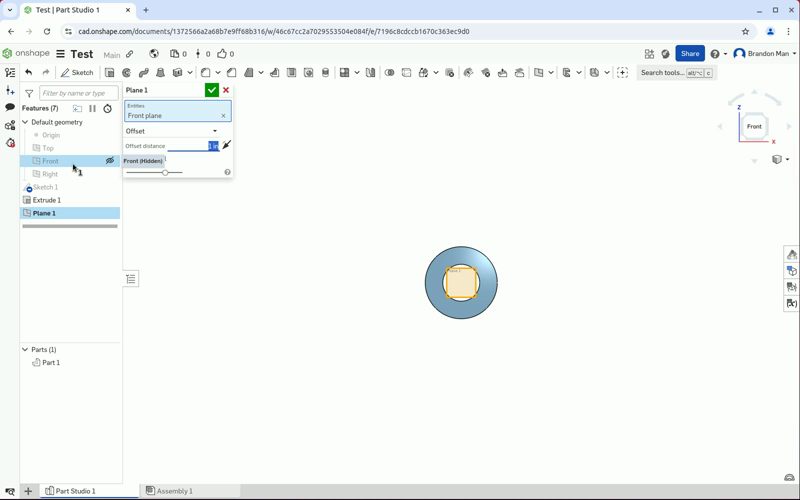
text(3.143)
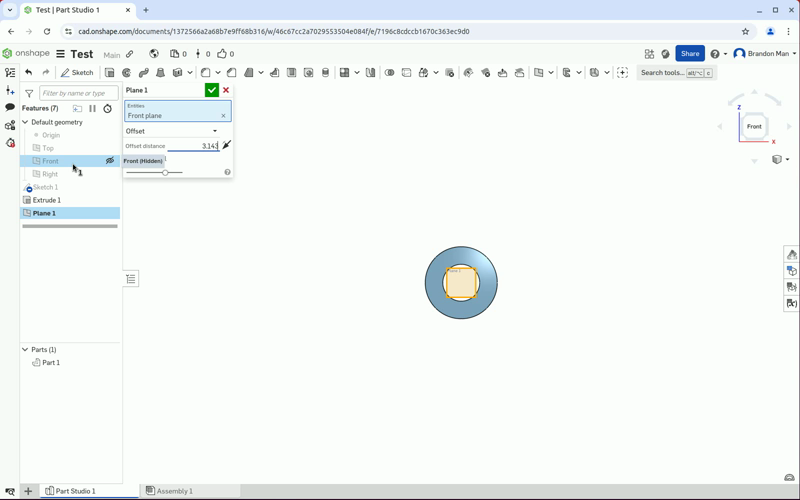
key(enter, 2)
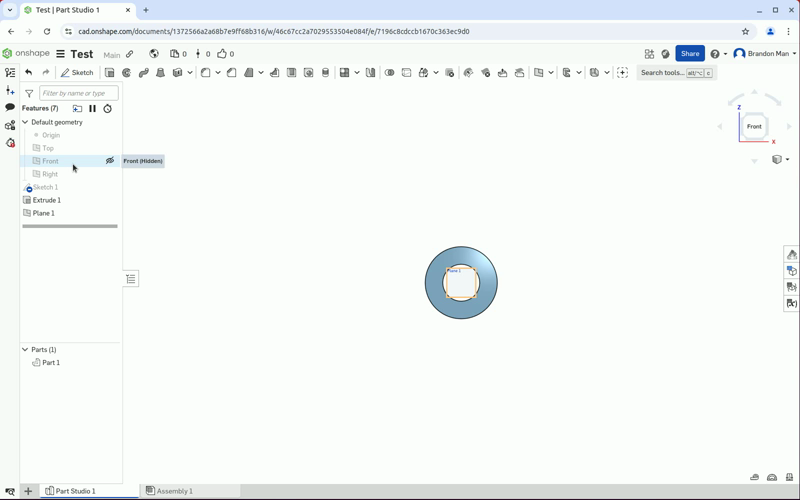
key(shift+s)
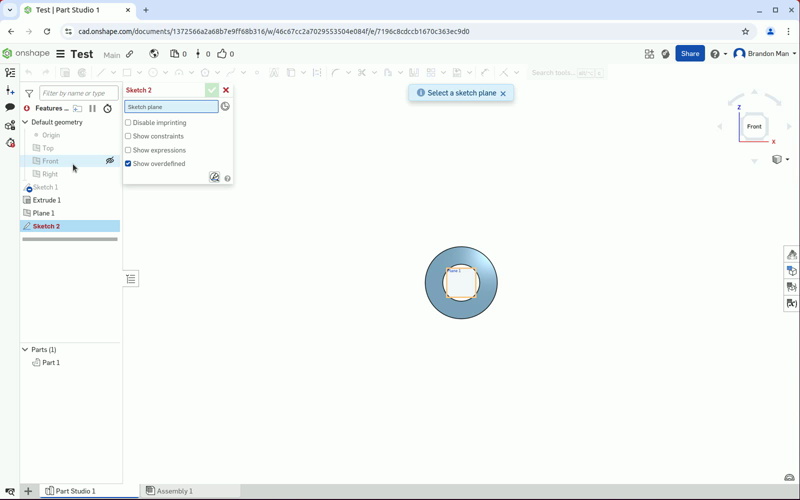
mouse_move(73, 215)
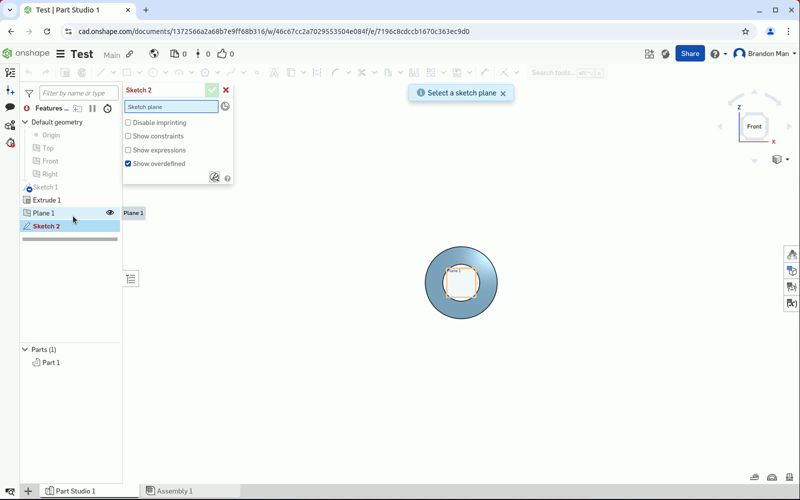
click(73, 215)
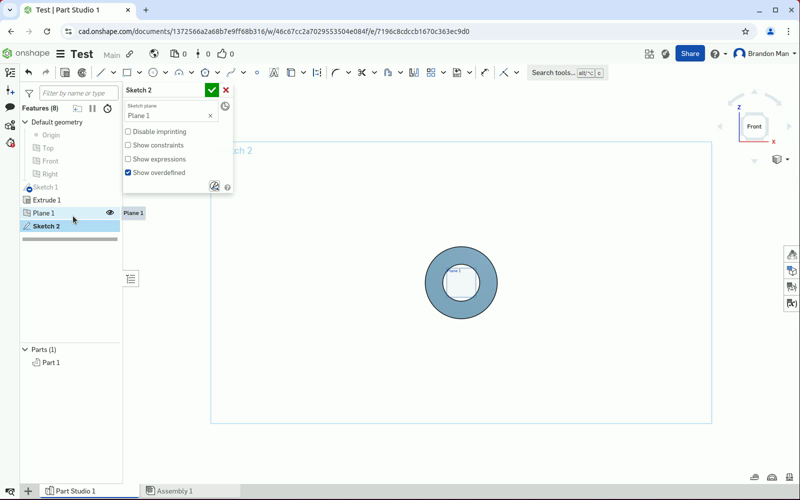
mouse_move(73, 352)
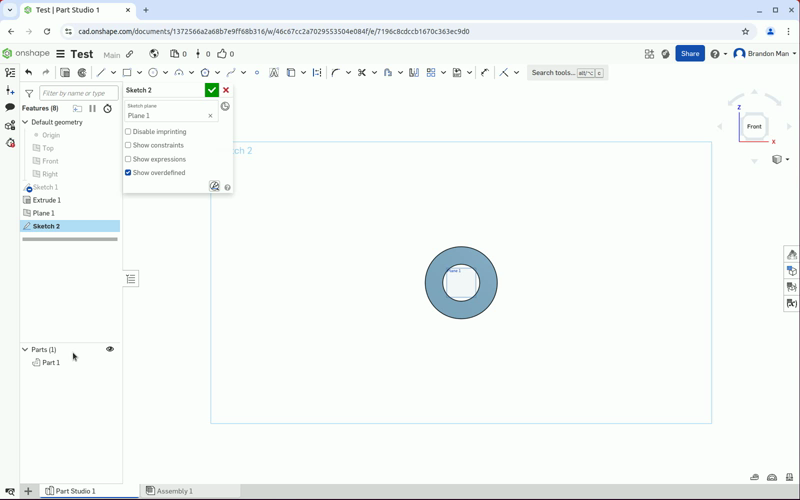
key(y)
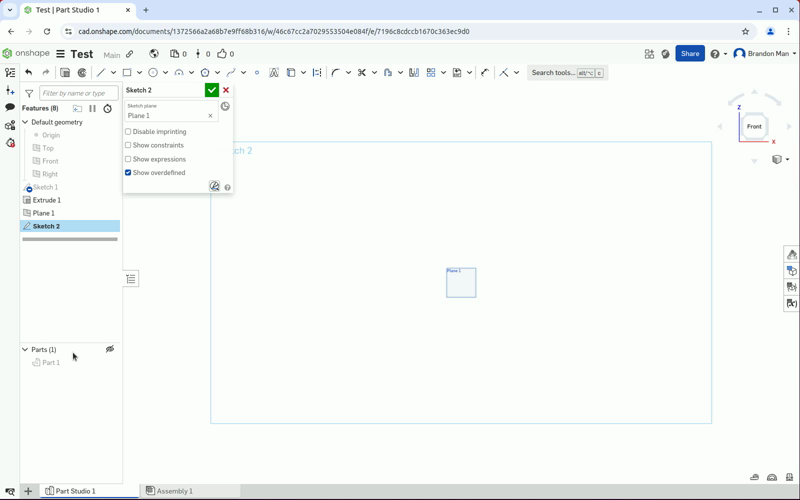
key(c)
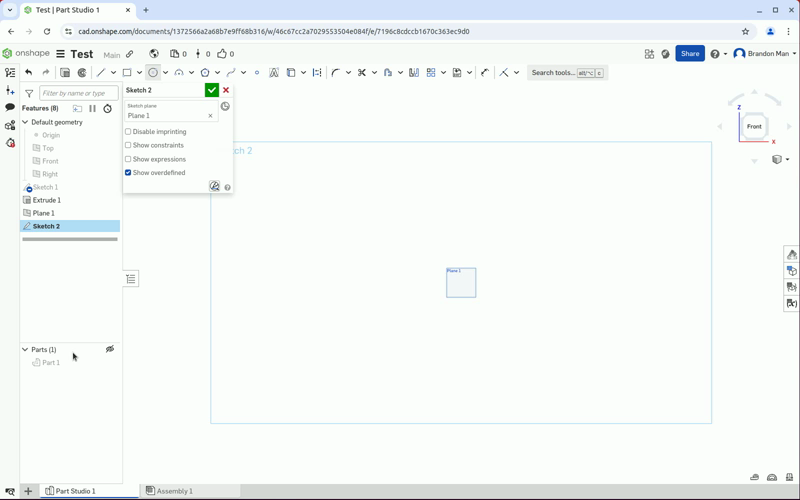
key_down(shift)
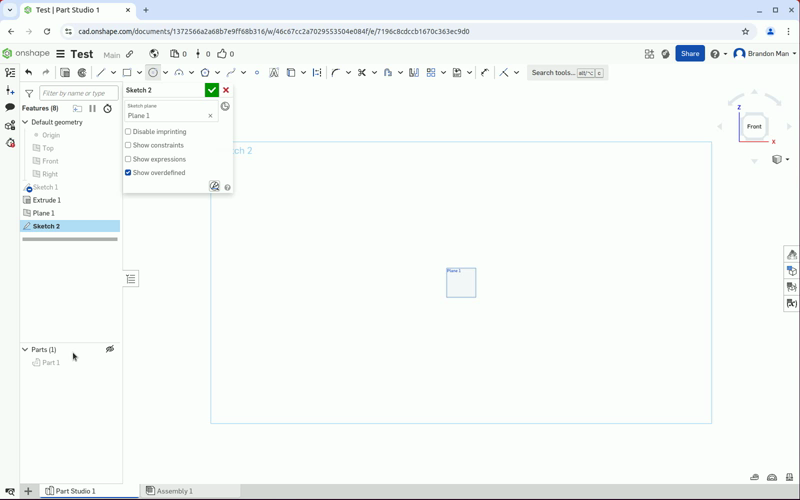
mouse_move(461, 282)
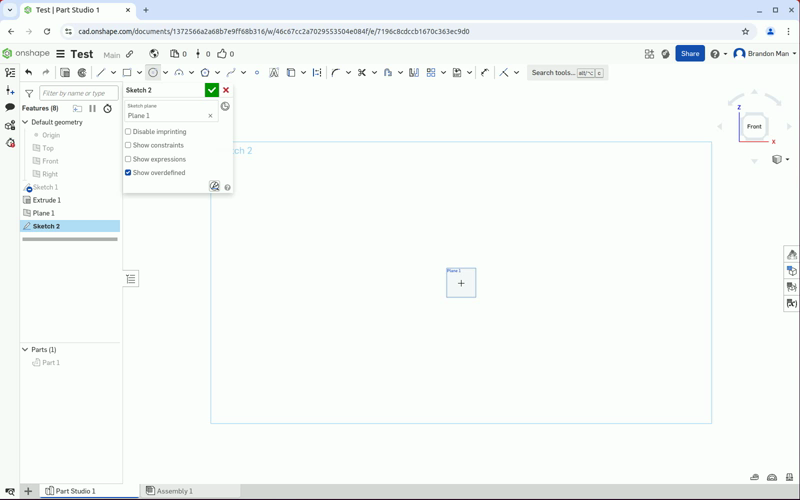
click(461, 282)
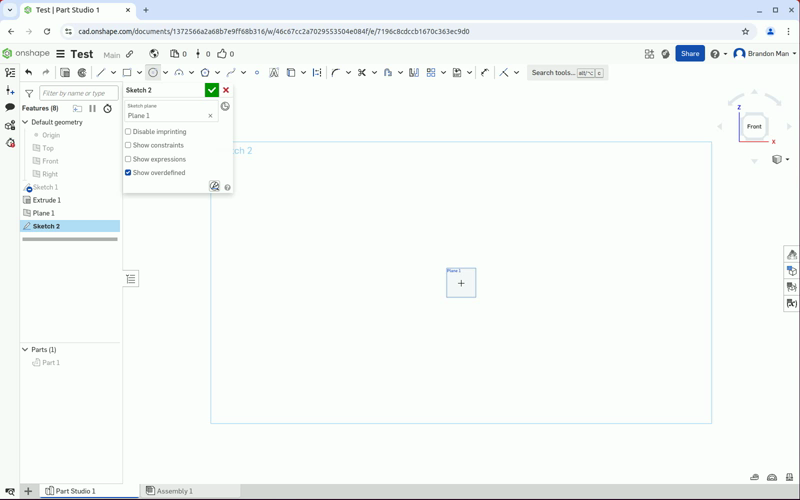
key_up(shift)
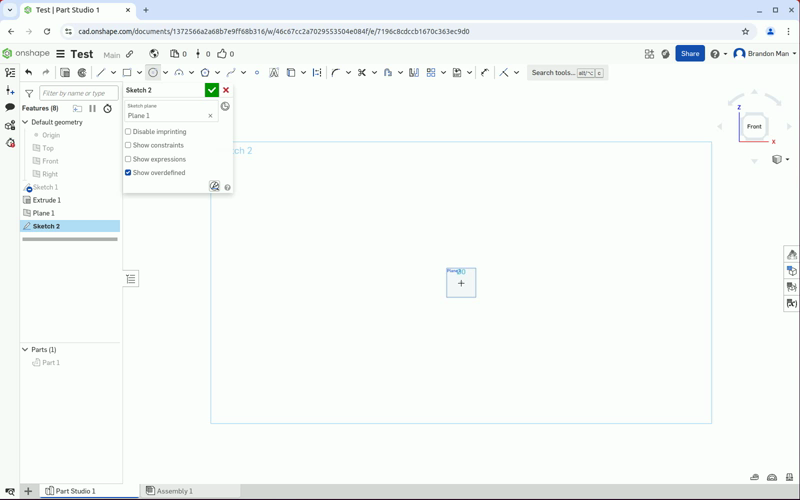
mouse_move(494, 282)
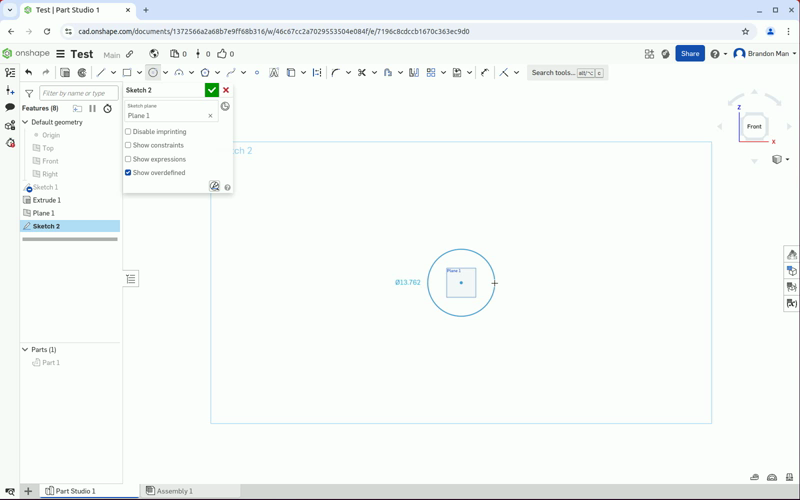
click(494, 282)
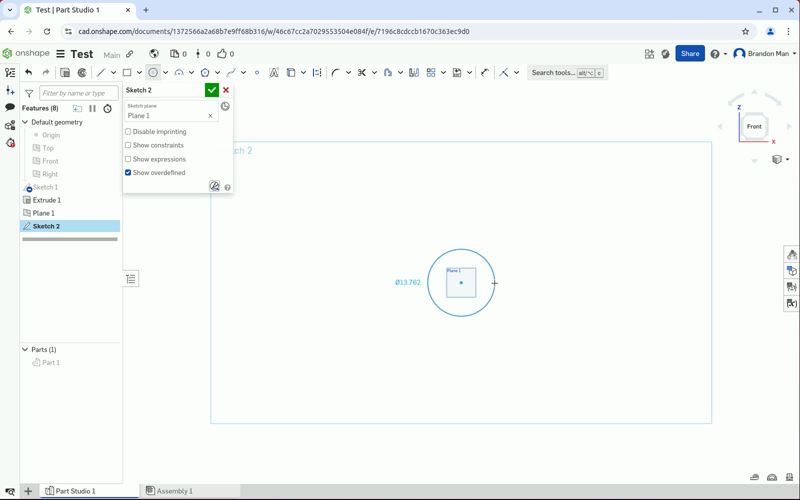
key(esc)
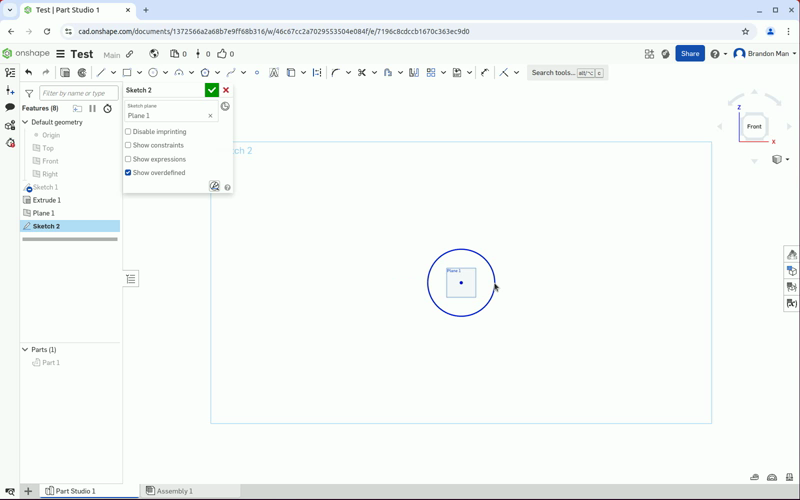
key(c)
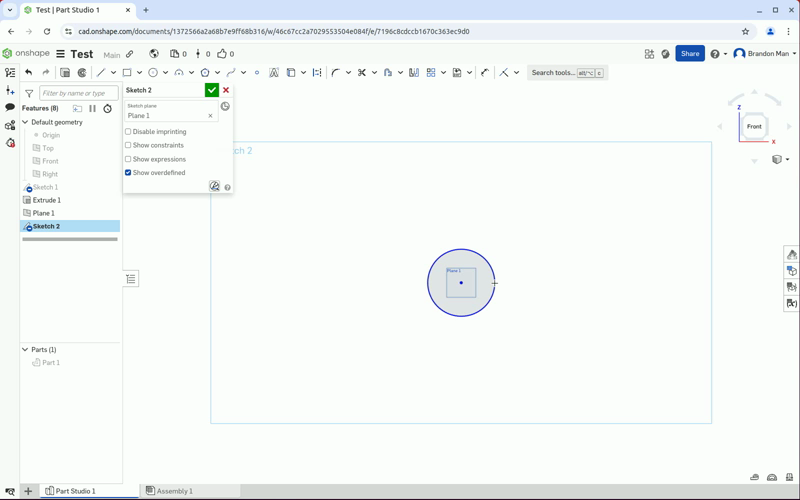
key_down(shift)
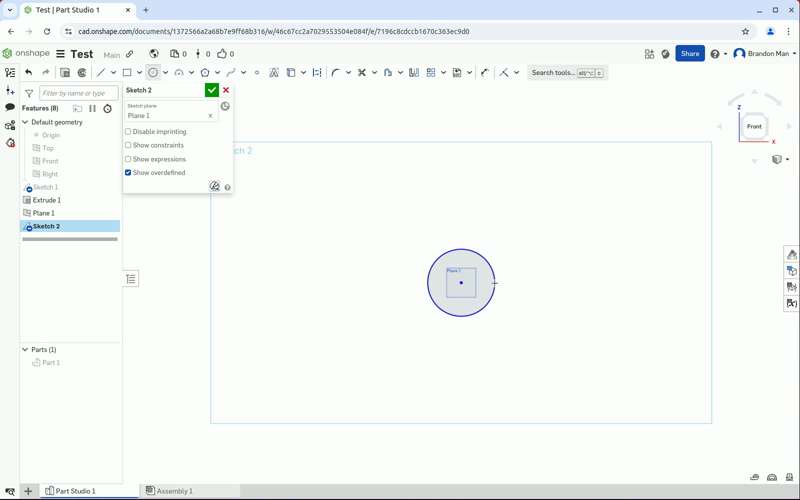
mouse_move(461, 282)
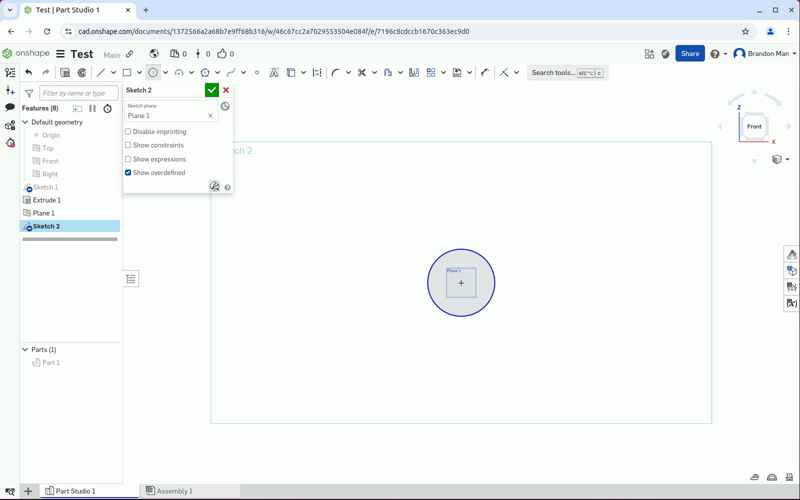
click(461, 282)
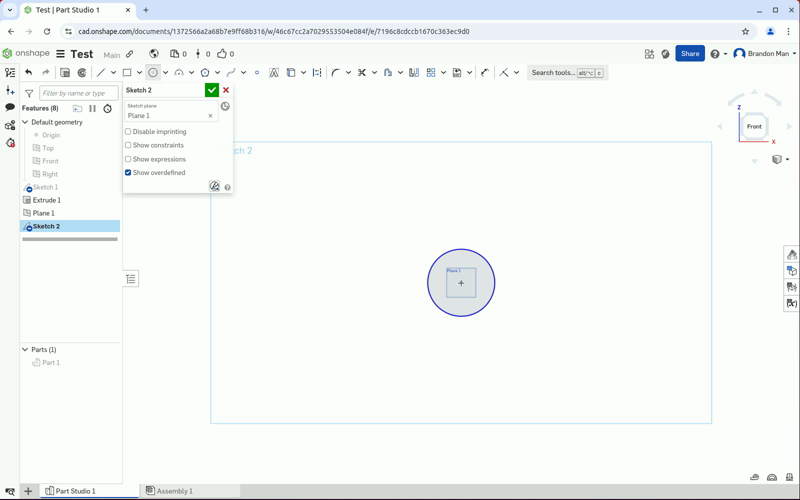
key_up(shift)
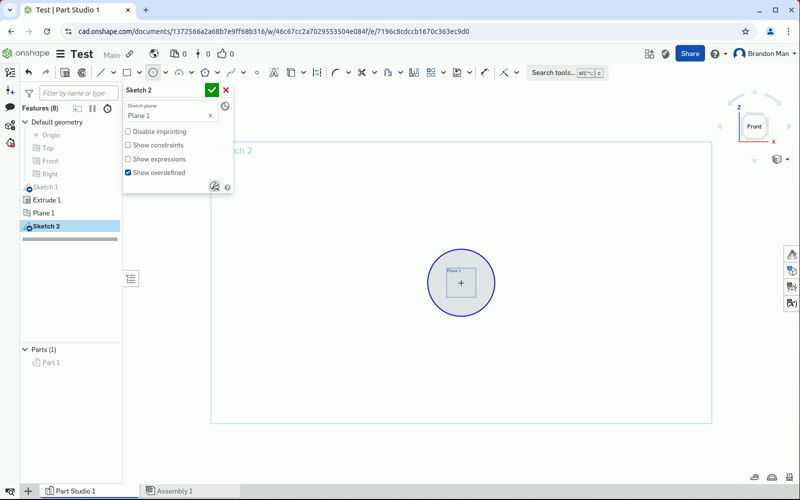
mouse_move(480, 282)
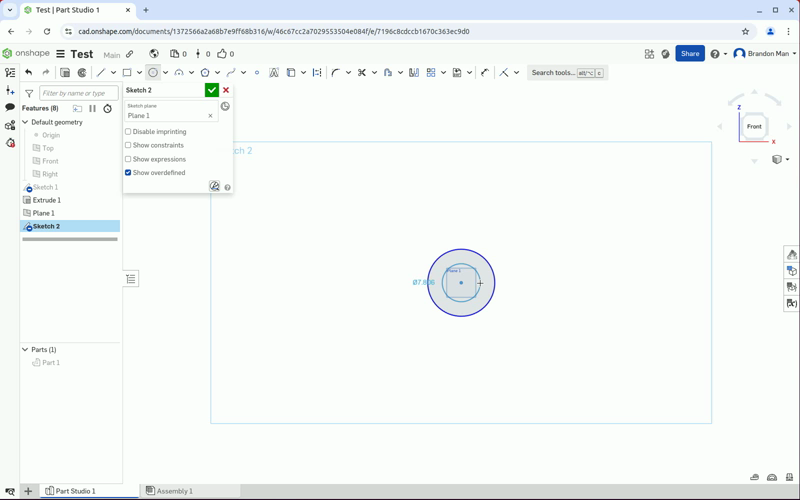
click(480, 282)
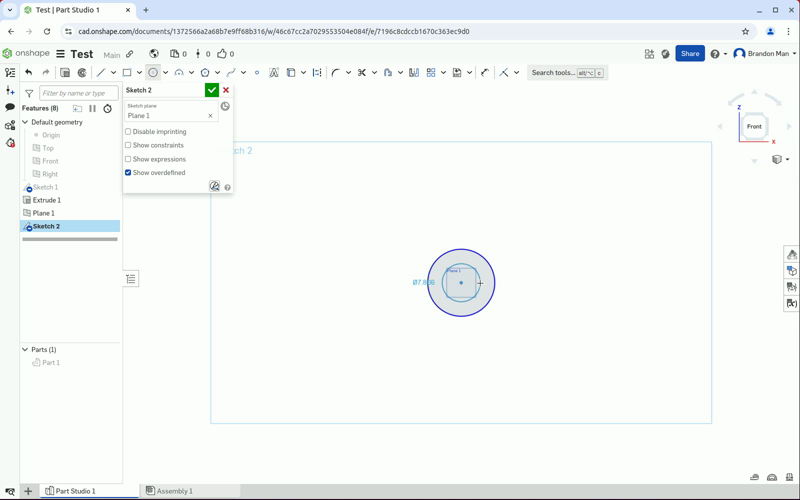
key(esc)
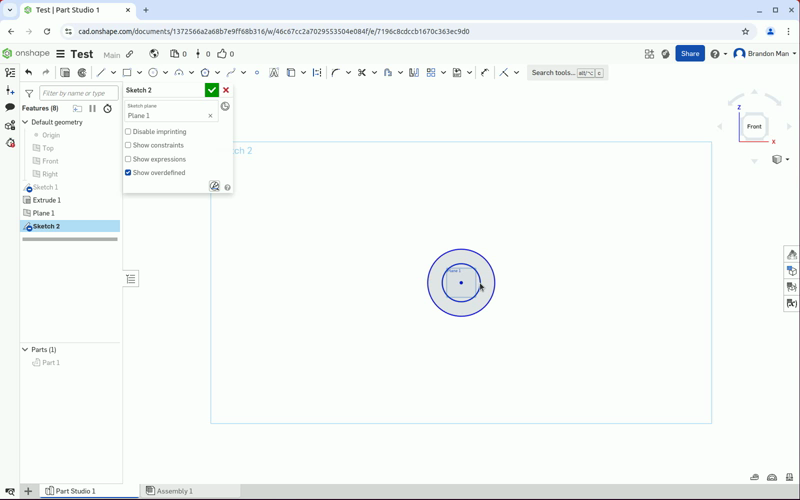
mouse_move(472, 254)
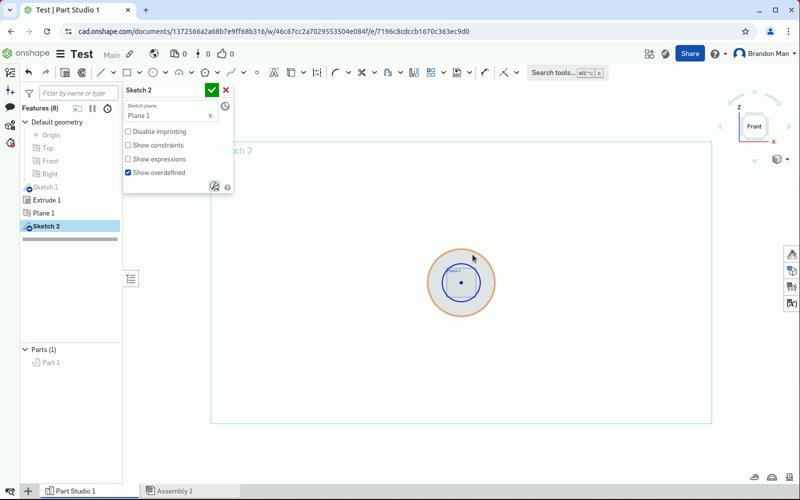
click(472, 254)
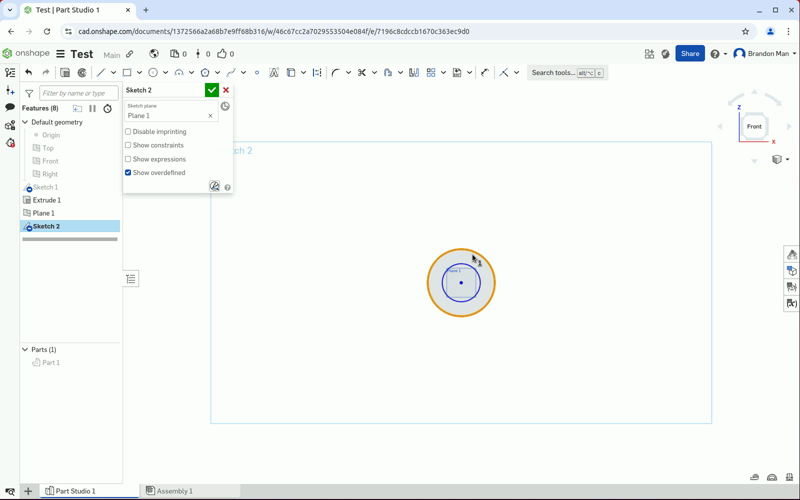
mouse_move(73, 352)
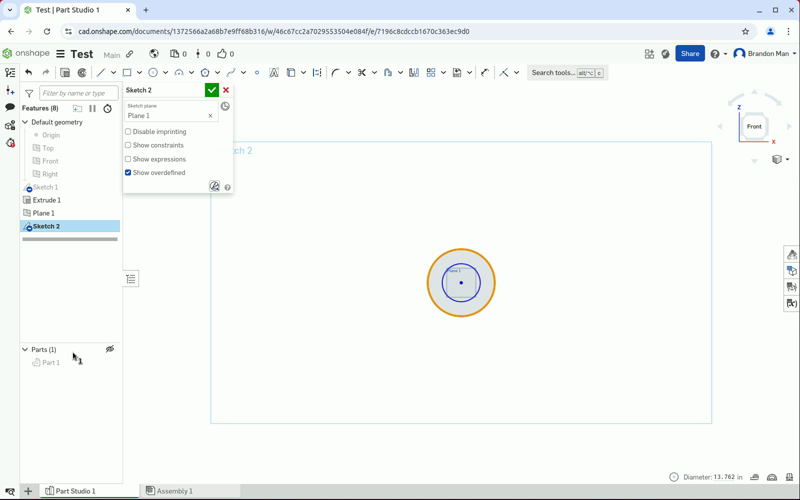
key(shift+y)
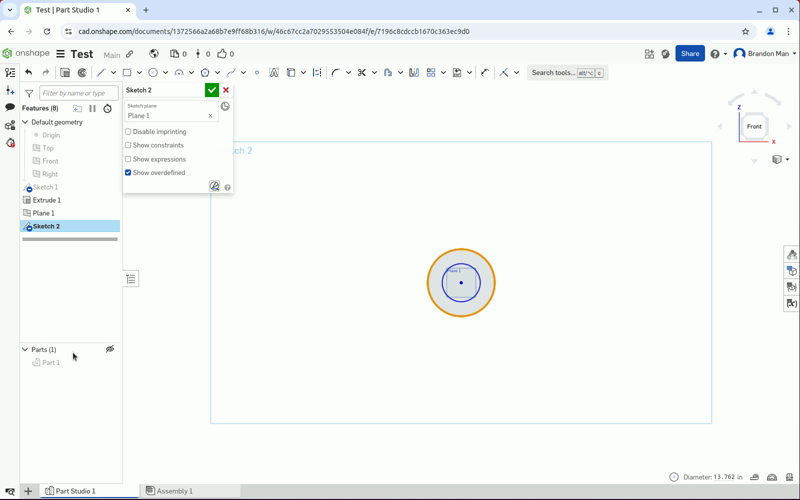
key(shift+e)
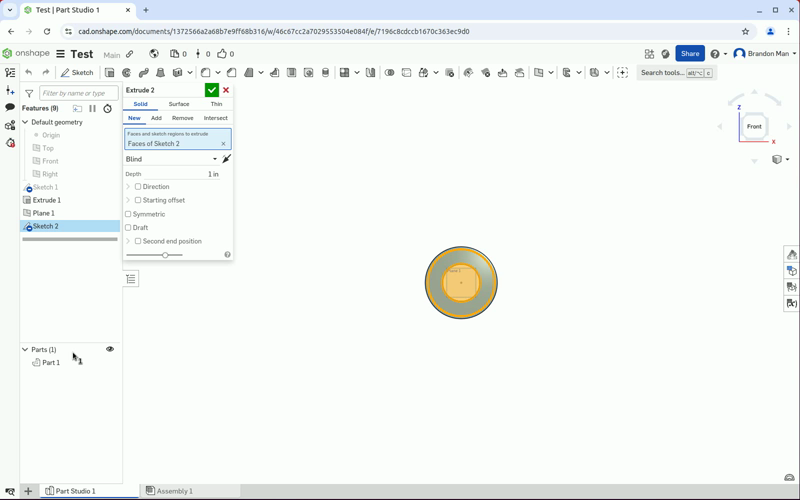
mouse_move(143, 106)
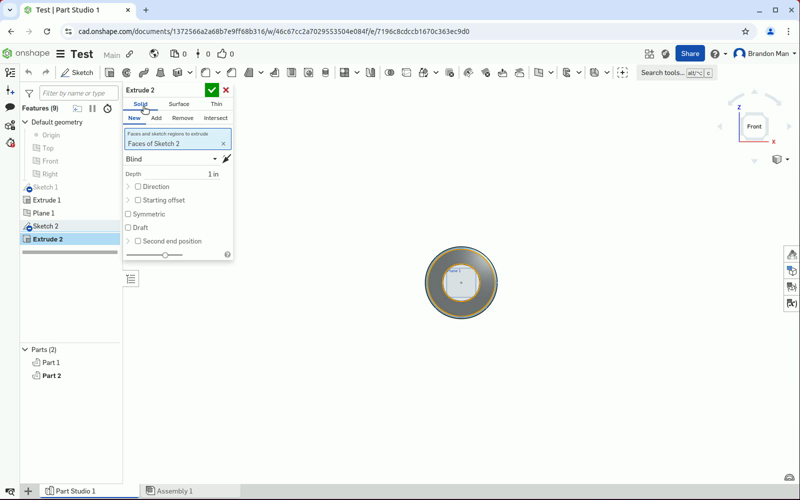
click(143, 106)
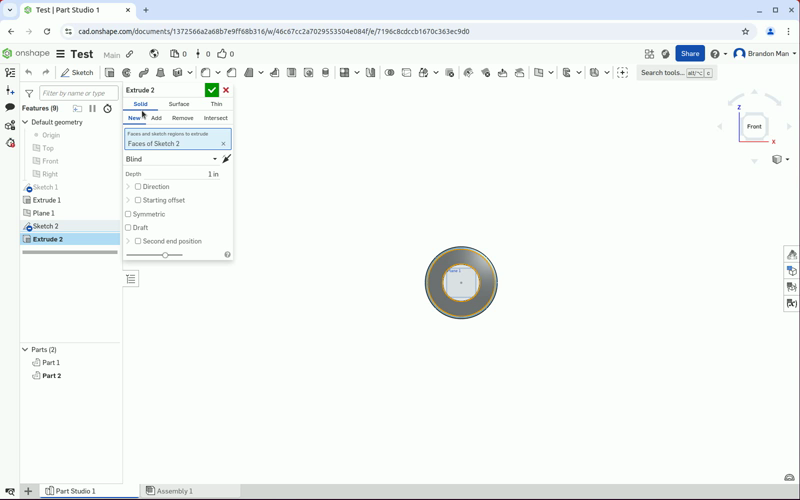
mouse_move(137, 120)
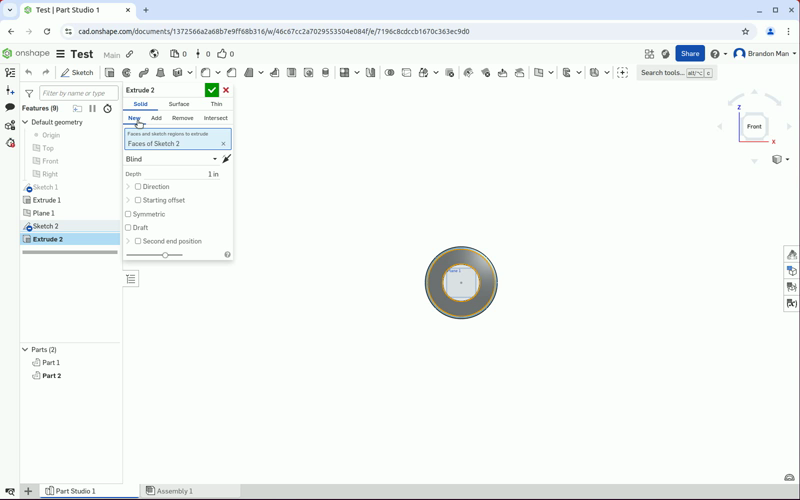
click(137, 120)
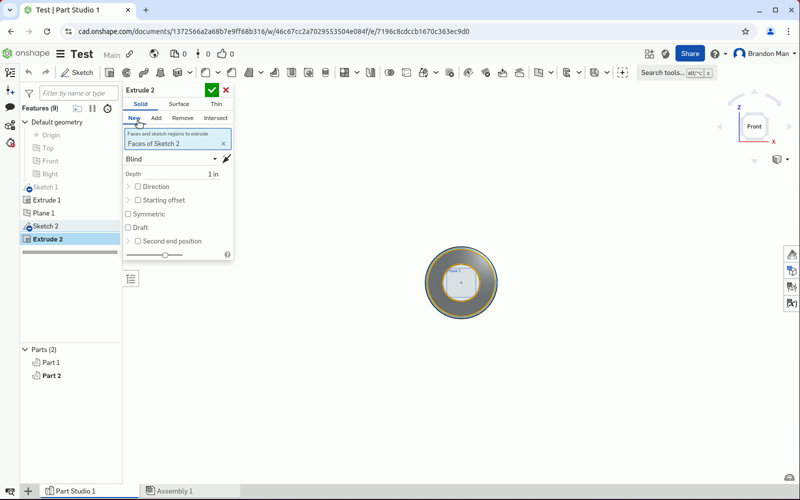
key(tab, 4)
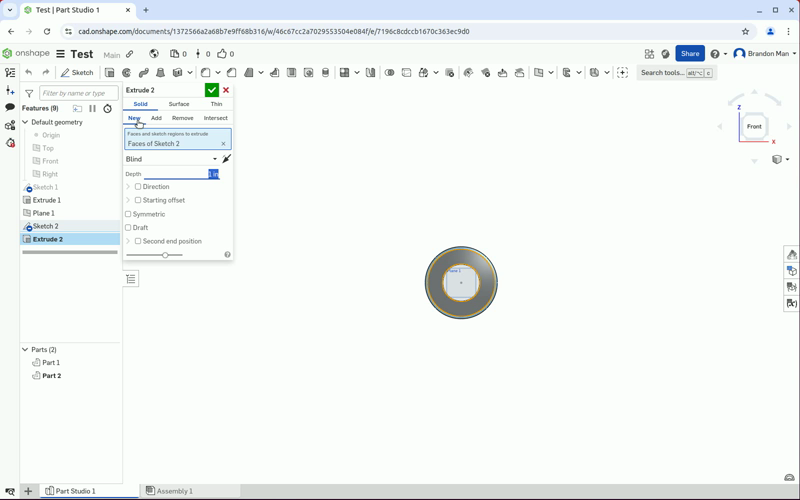
text(0.963)
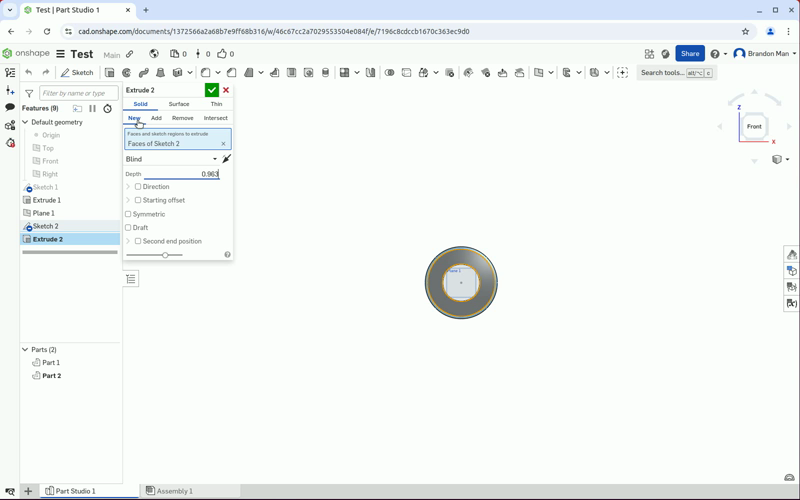
key(enter)
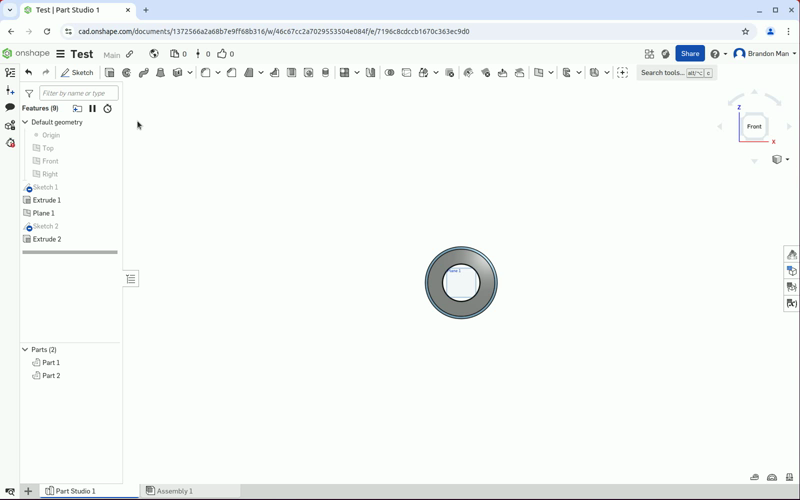
key(shift+h)
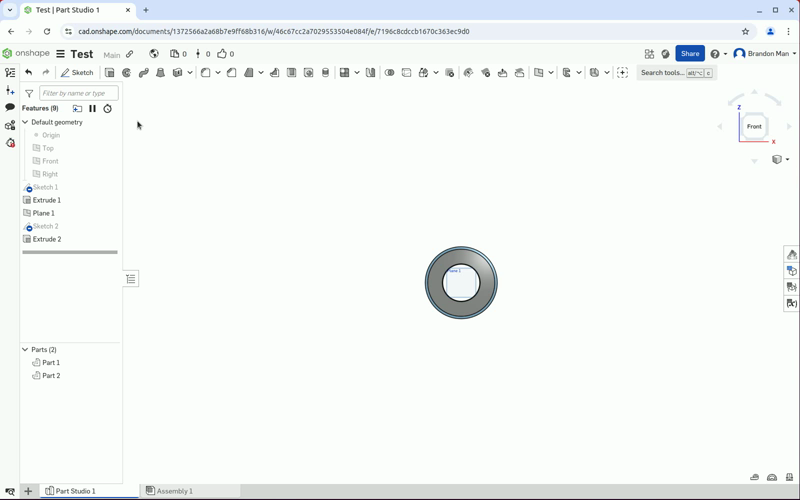
key(shift+h)
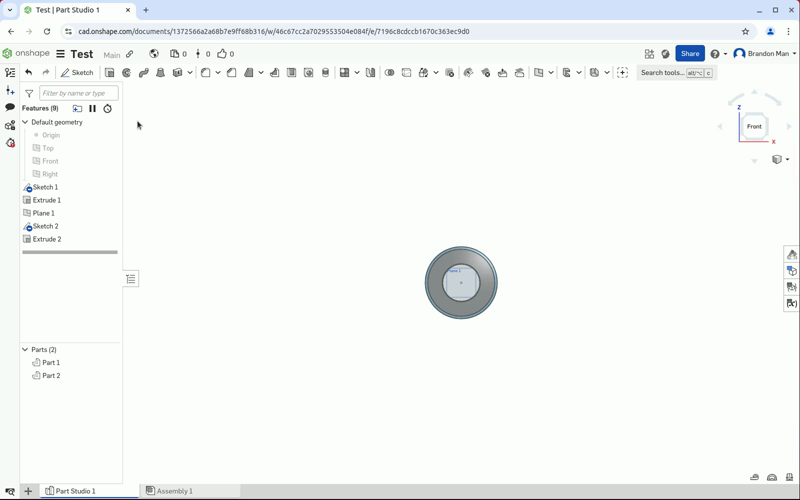
key(shift+7)
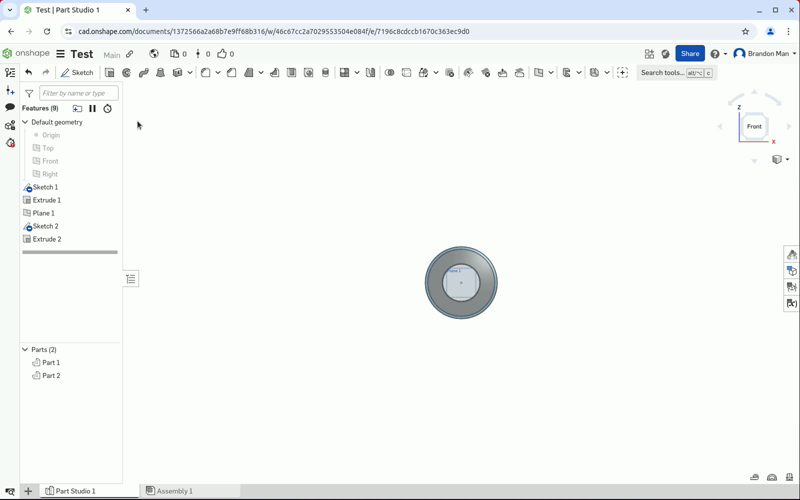
key(left, 2)
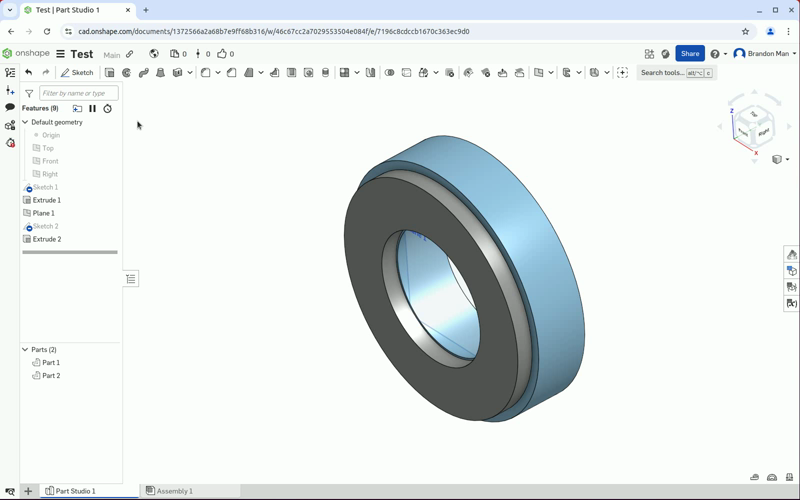
key(down, 2)
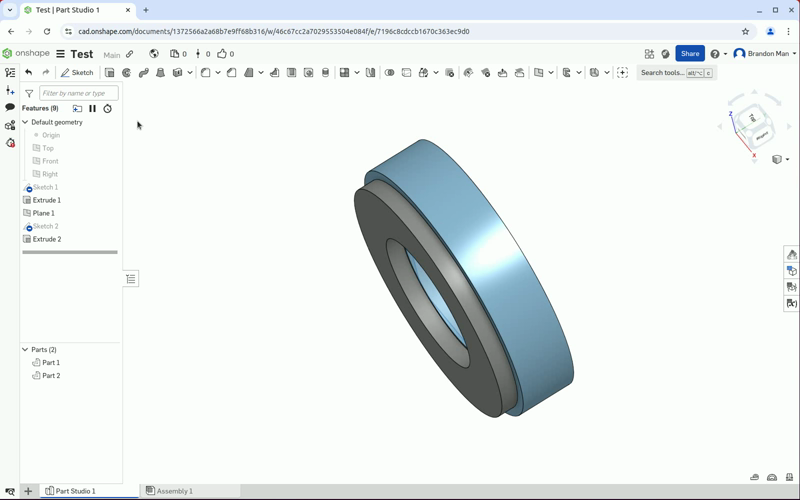
key(up, 2)
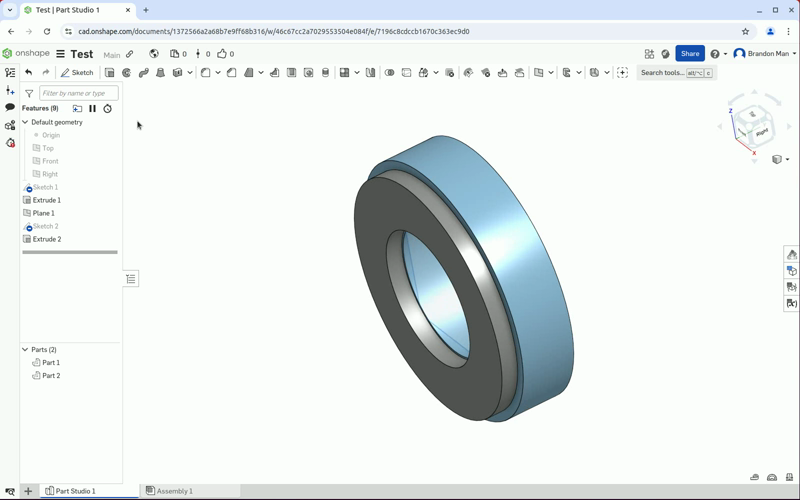
key(right, 2)
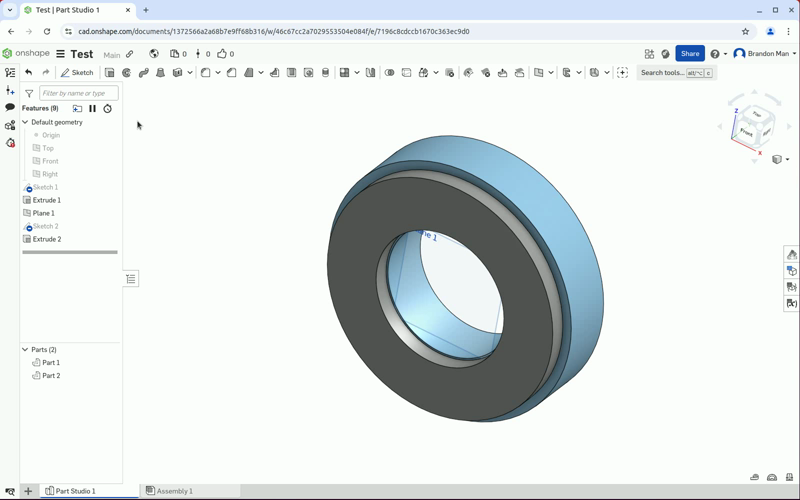
mouse_move(73, 189)
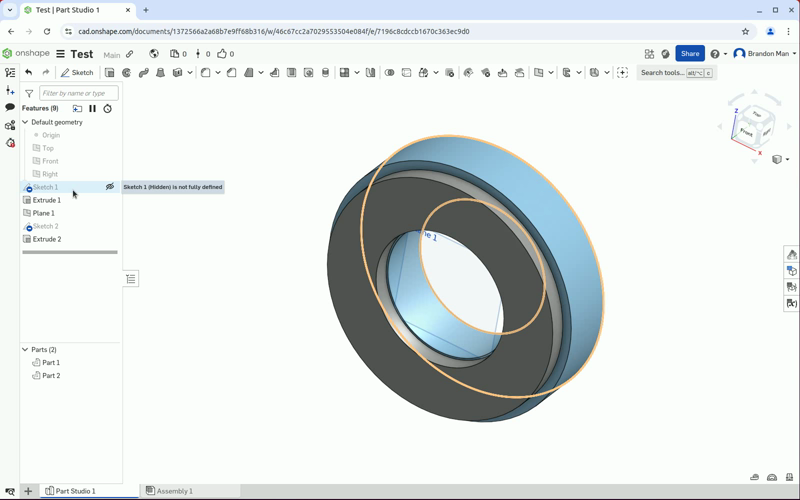
click(73, 189)